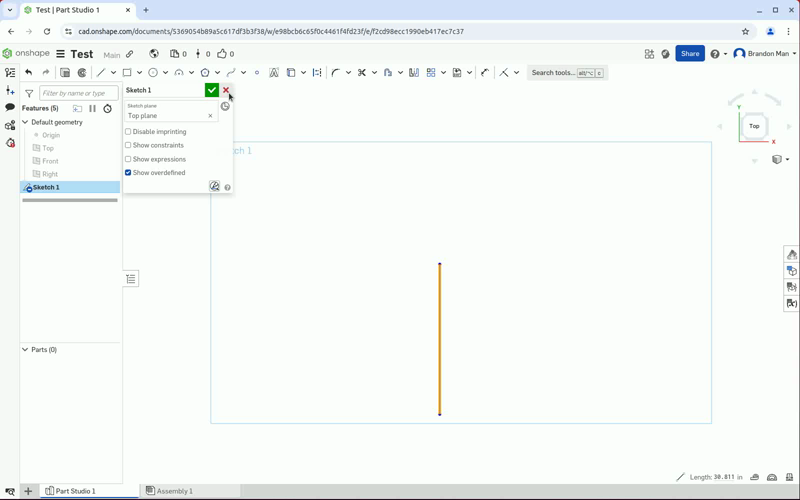
key(shift+h)
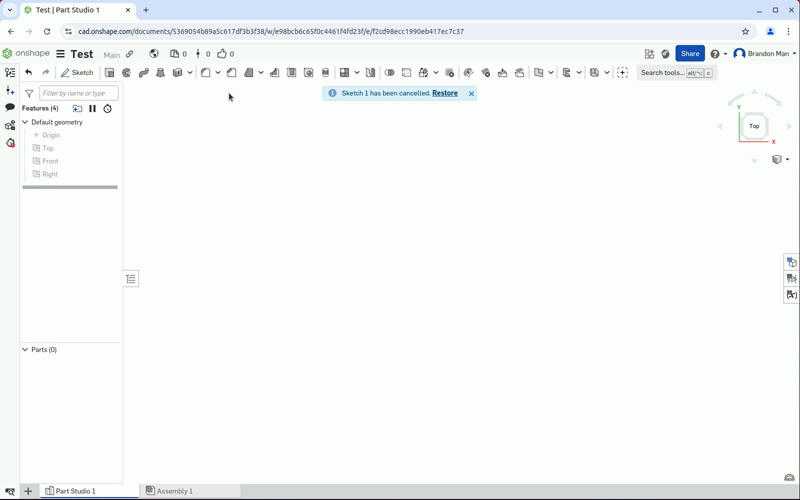
mouse_move(73, 352)
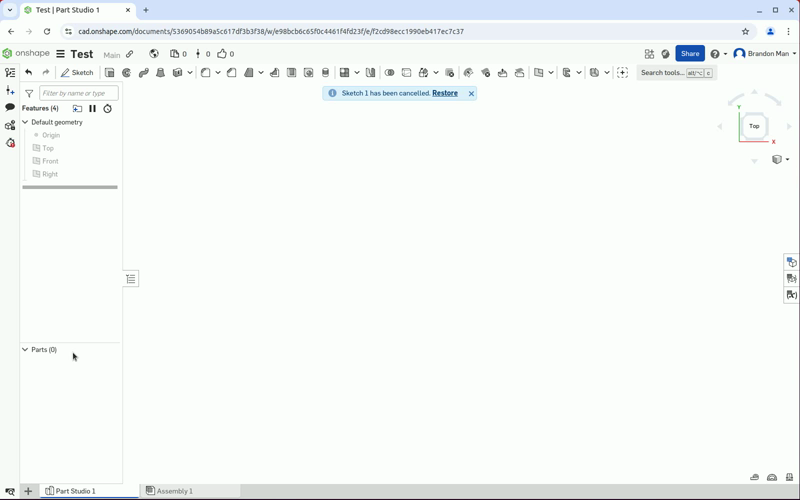
key(y)
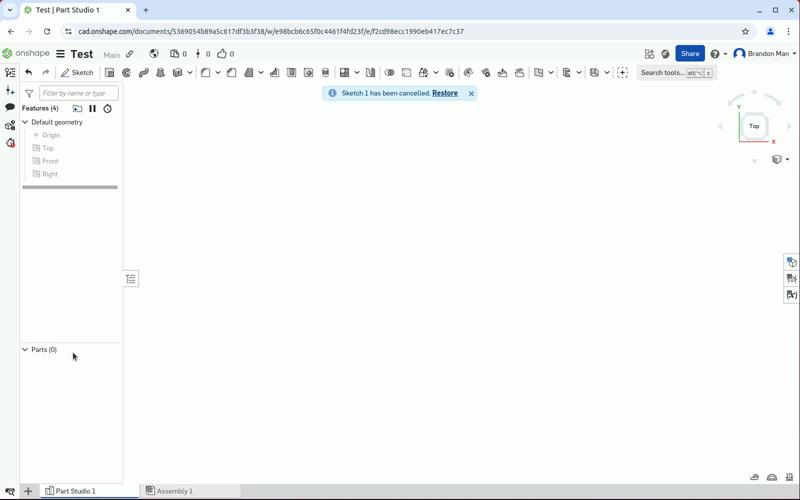
key(shift+p)
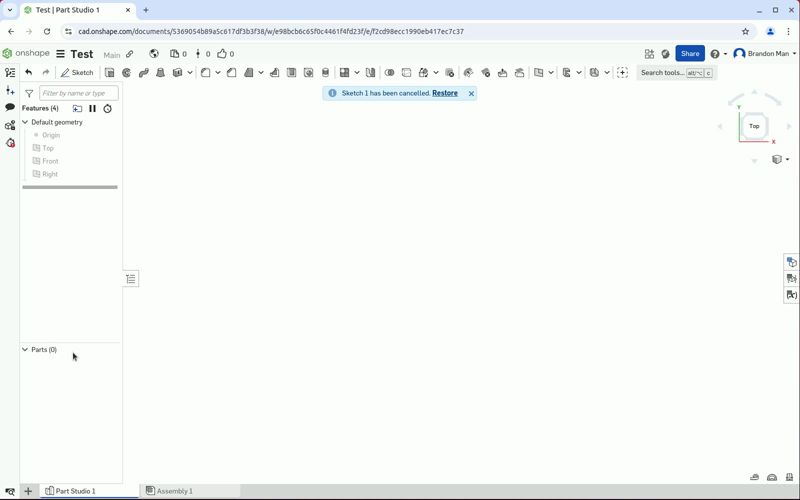
key(space)
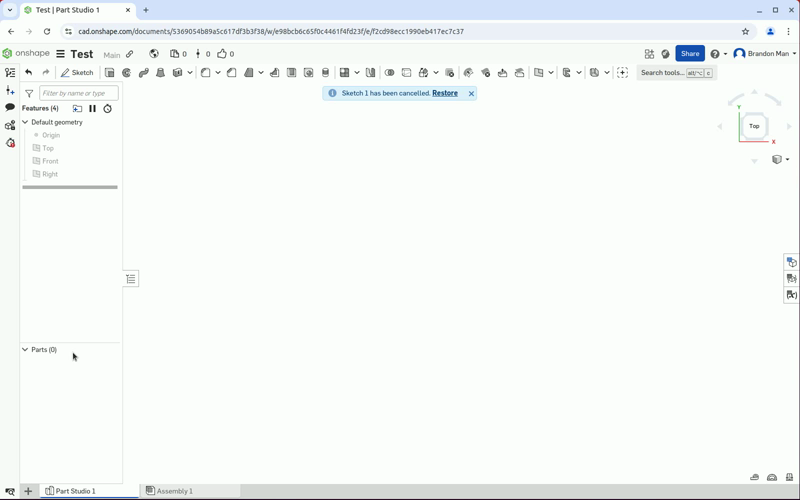
key_down(shift)
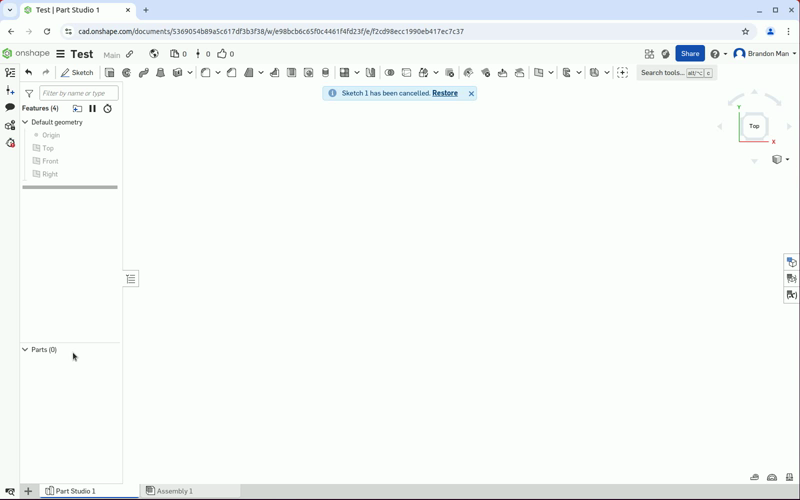
key(up)
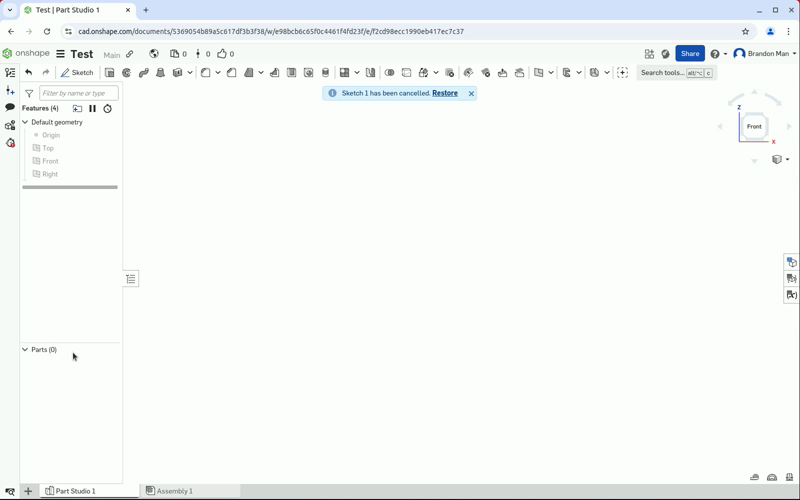
key_up(shift)
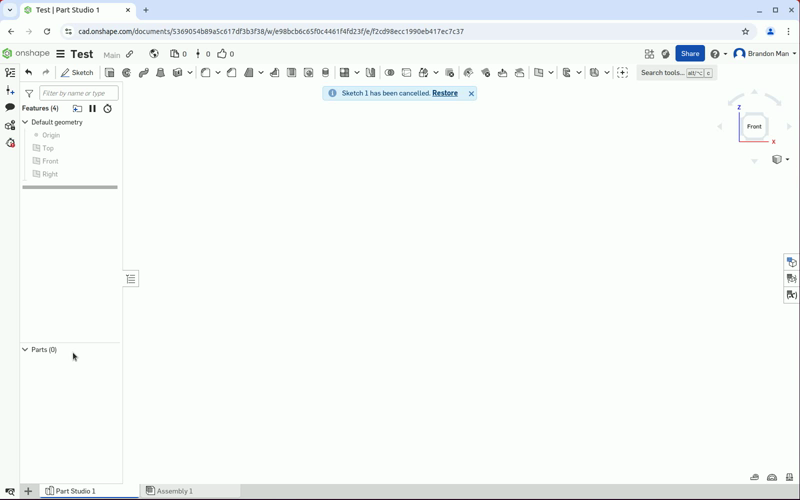
mouse_move(73, 352)
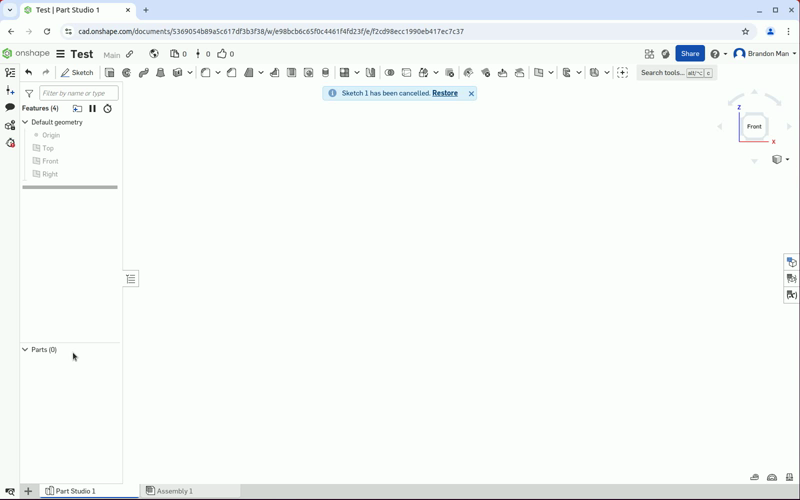
key(shift+y)
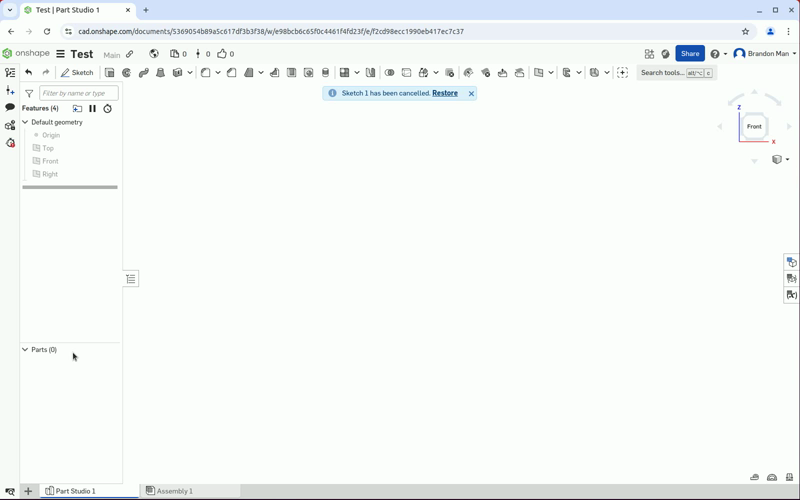
key(shift+s)
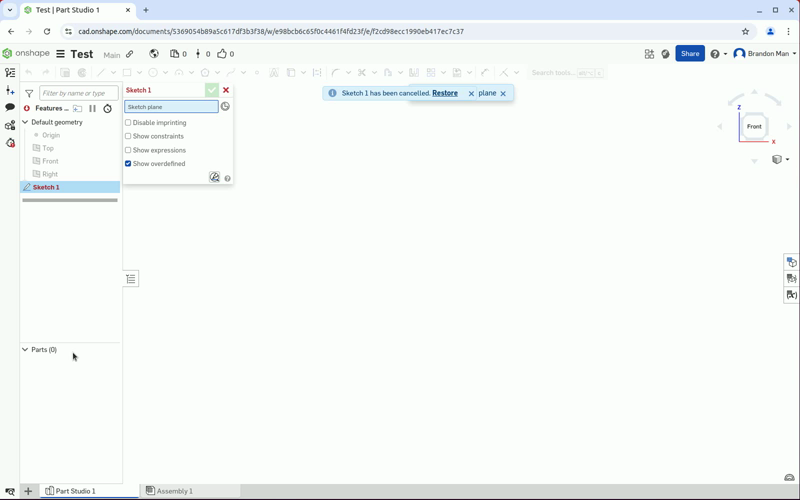
mouse_move(73, 163)
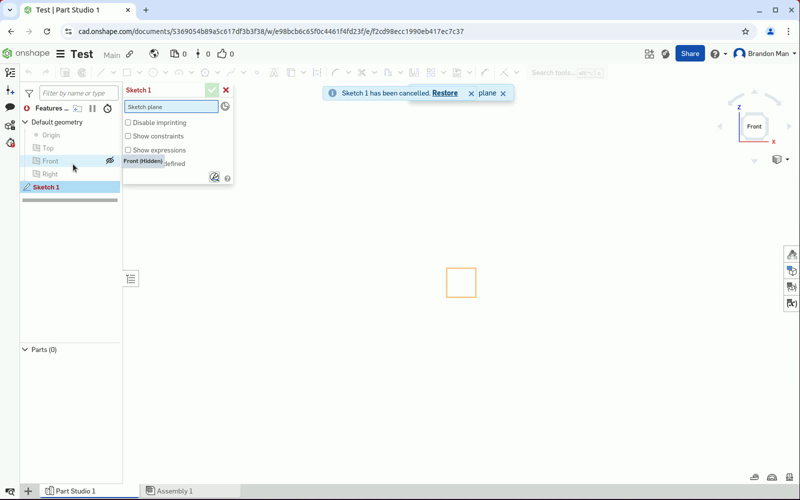
click(73, 163)
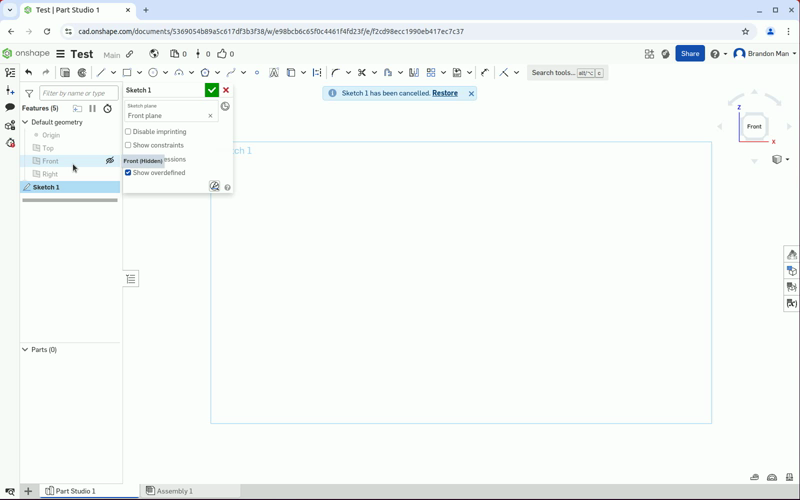
mouse_move(73, 352)
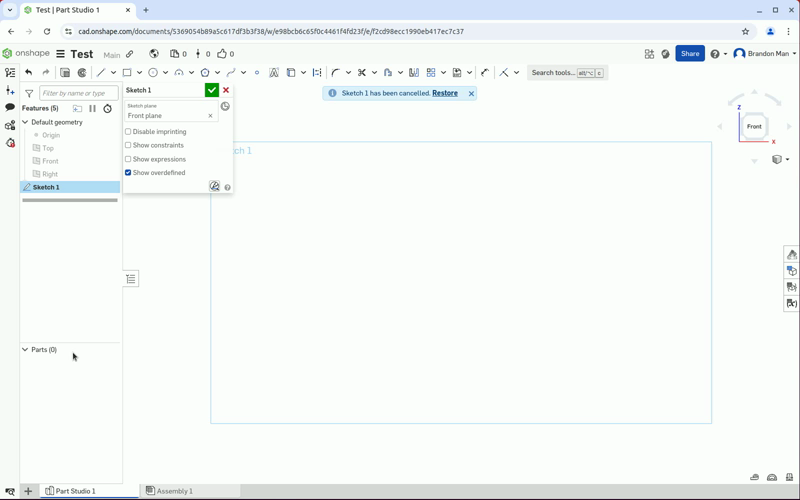
key(y)
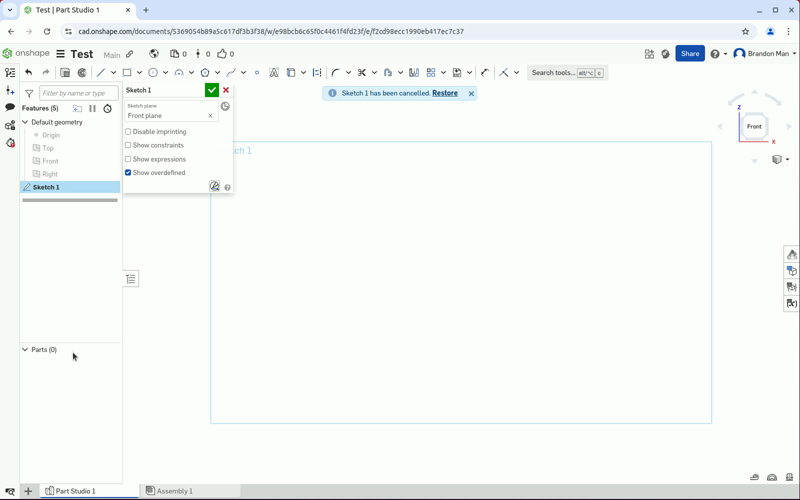
key(l)
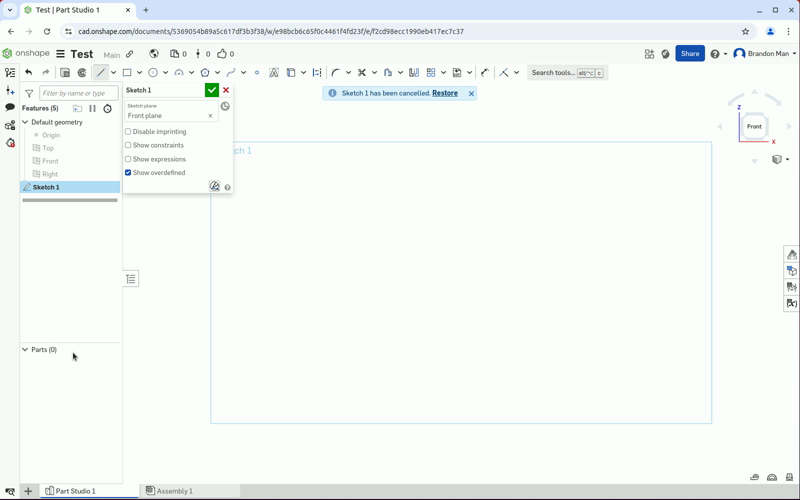
key_down(shift)
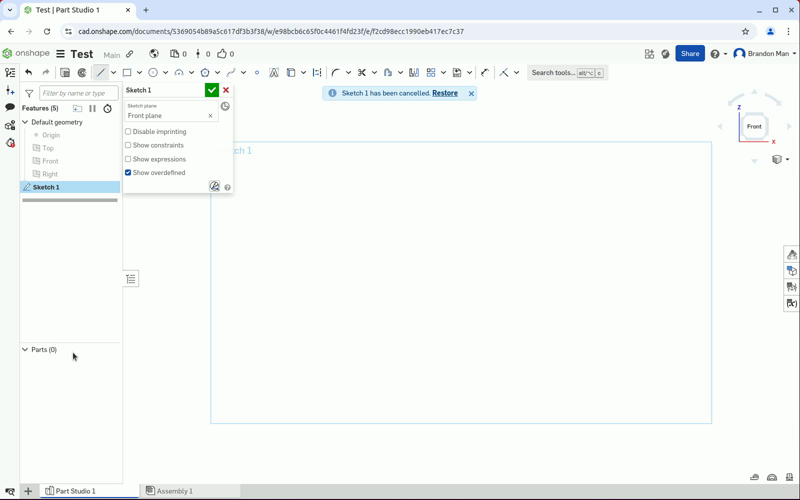
mouse_move(430, 395)
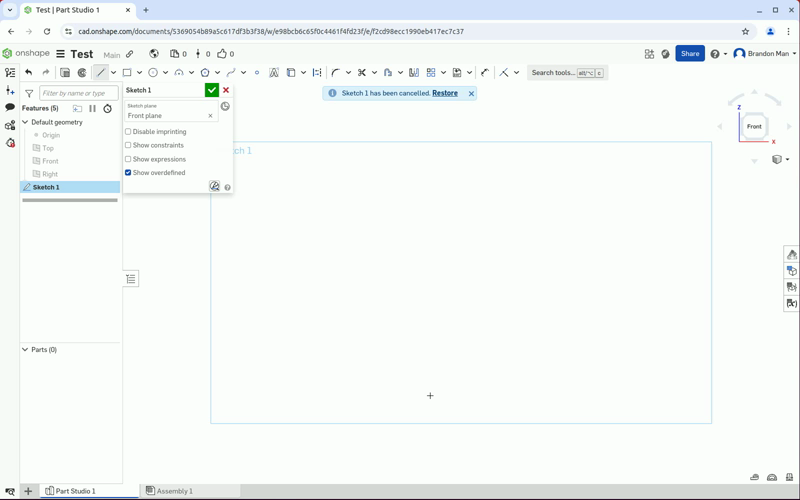
click(430, 395)
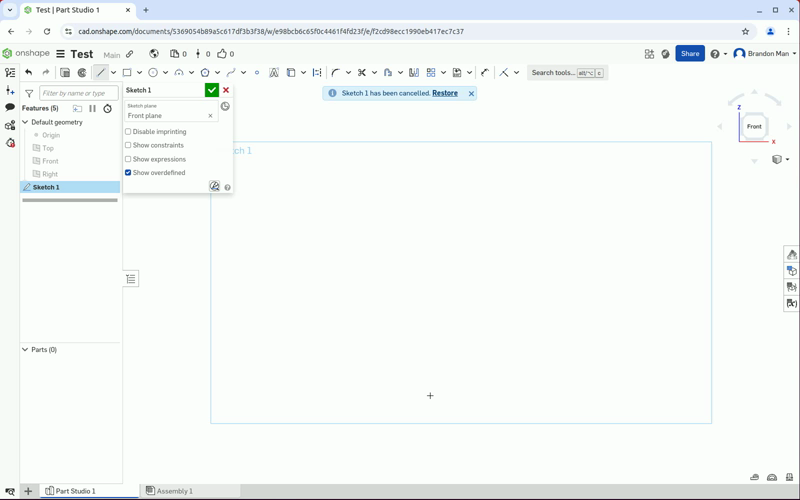
key_up(shift)
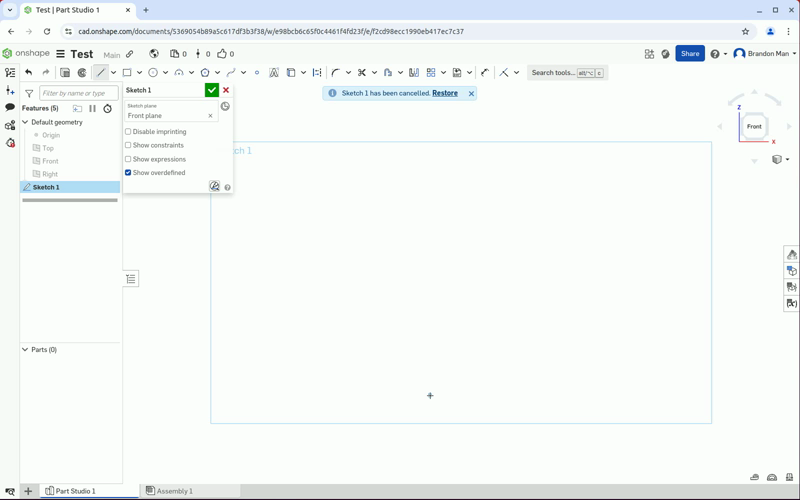
key_down(shift)
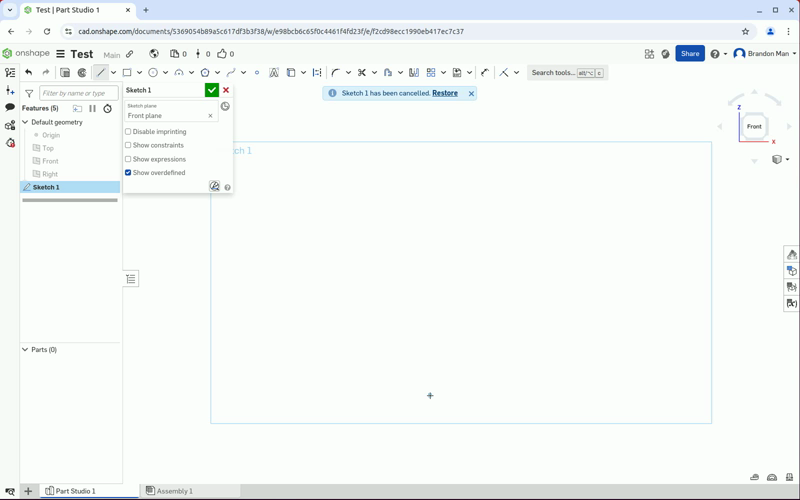
mouse_move(460, 395)
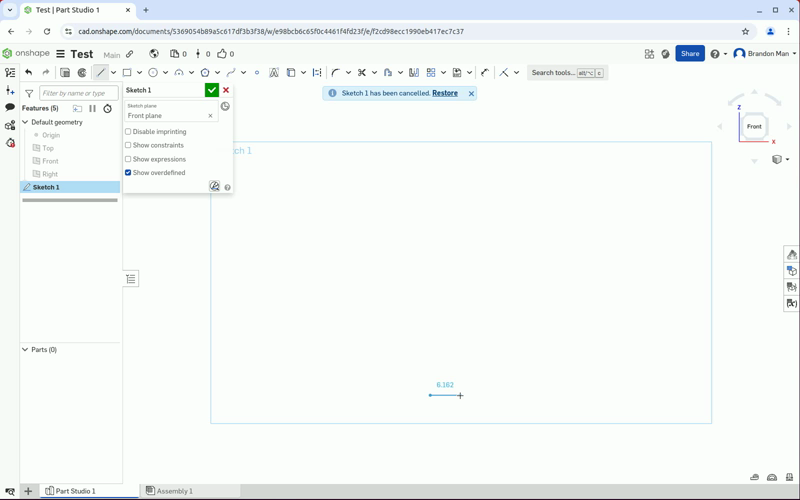
mouse_move(489, 395)
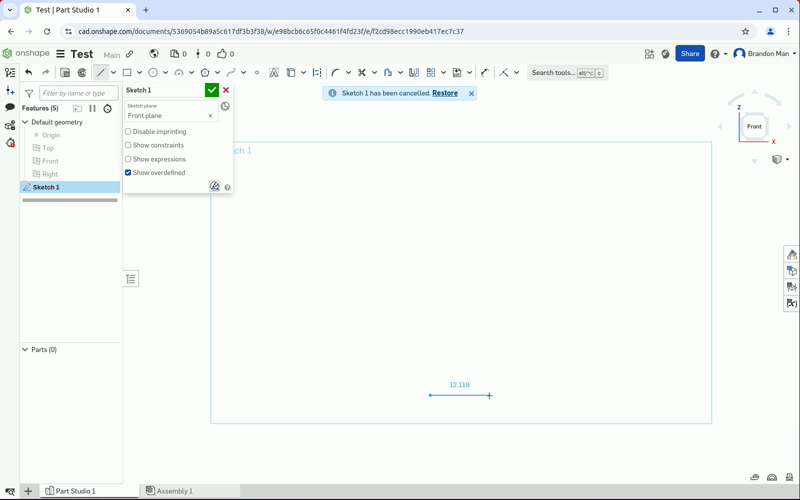
click(489, 395)
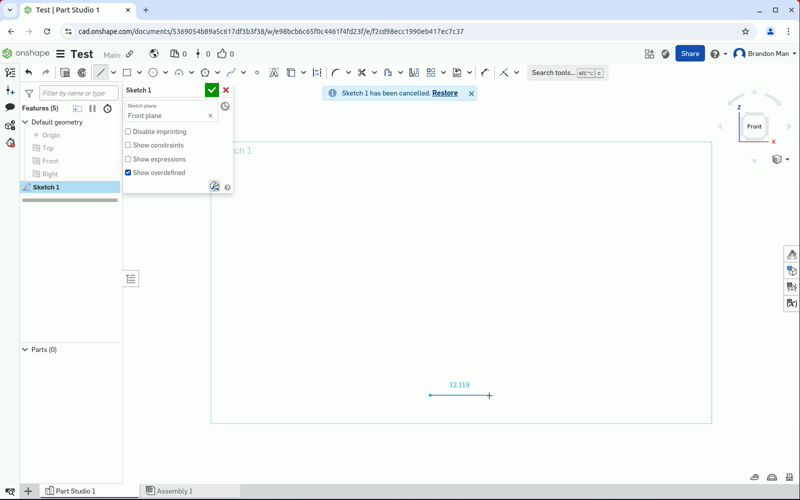
key_up(shift)
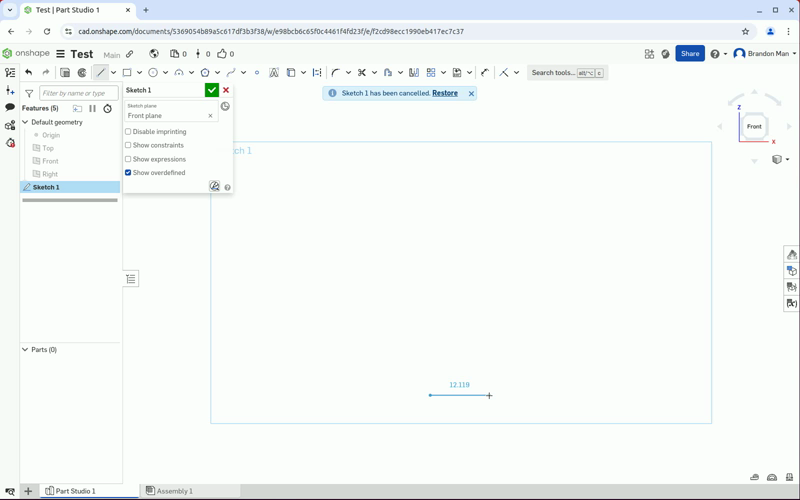
key_down(shift)
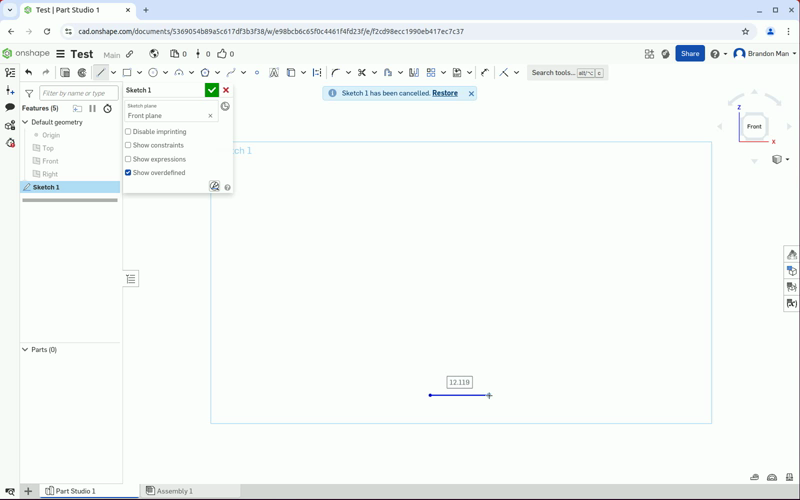
mouse_move(489, 171)
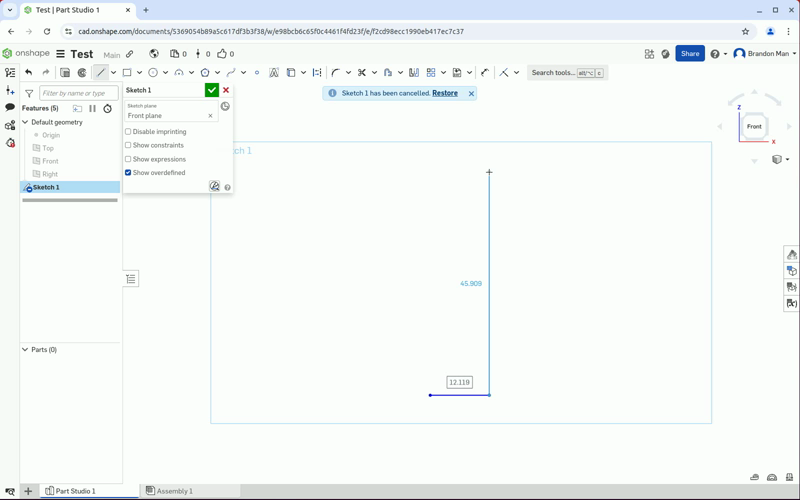
click(489, 171)
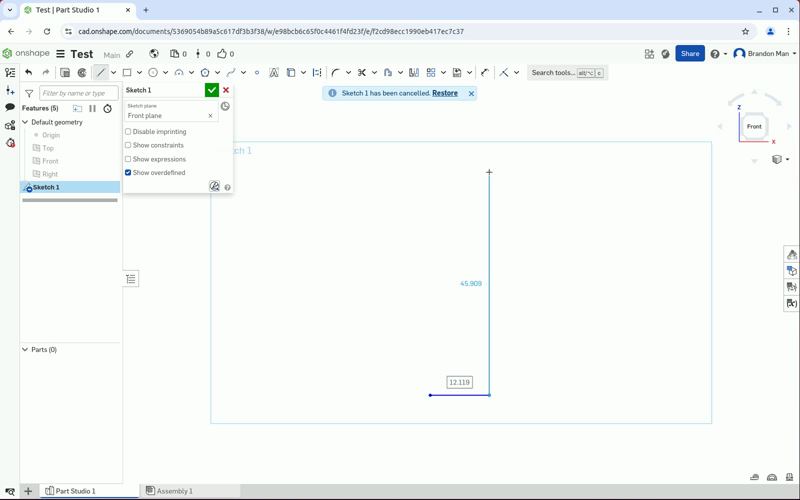
key_up(shift)
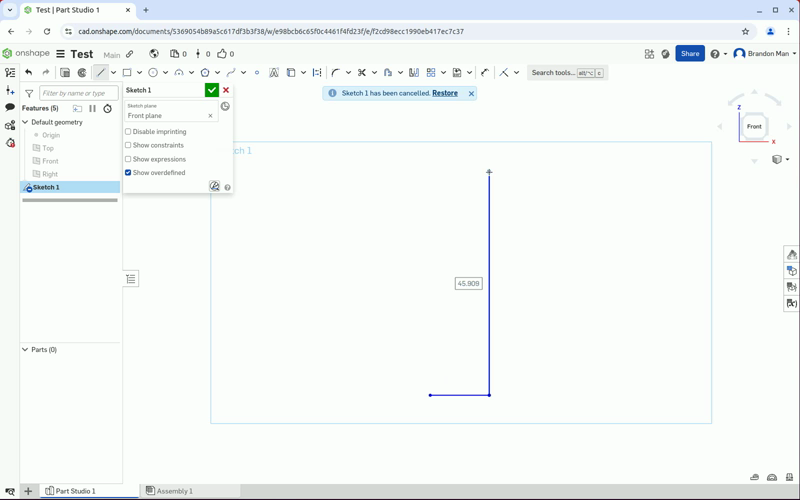
key_down(shift)
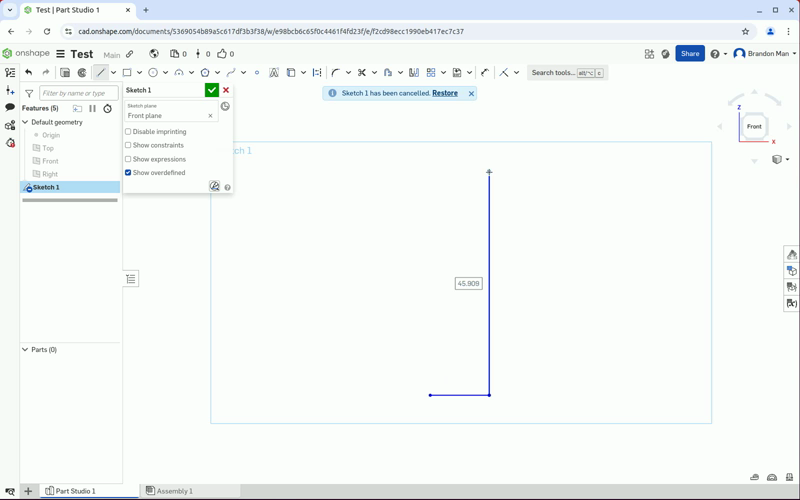
mouse_move(519, 171)
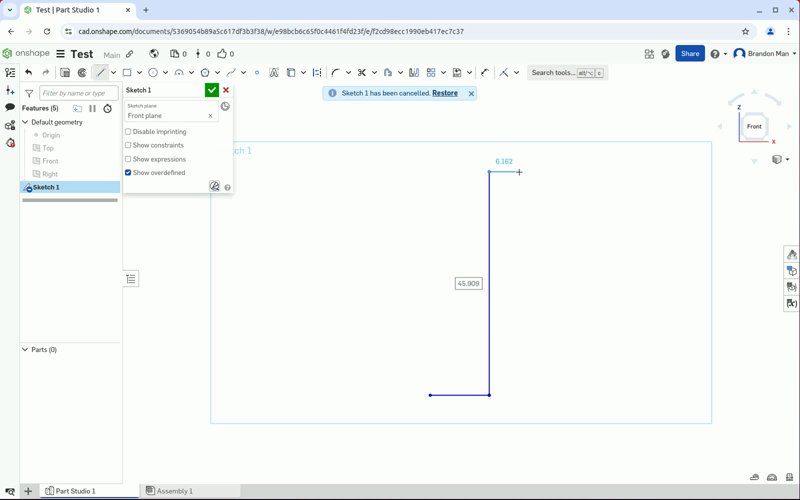
mouse_move(430, 171)
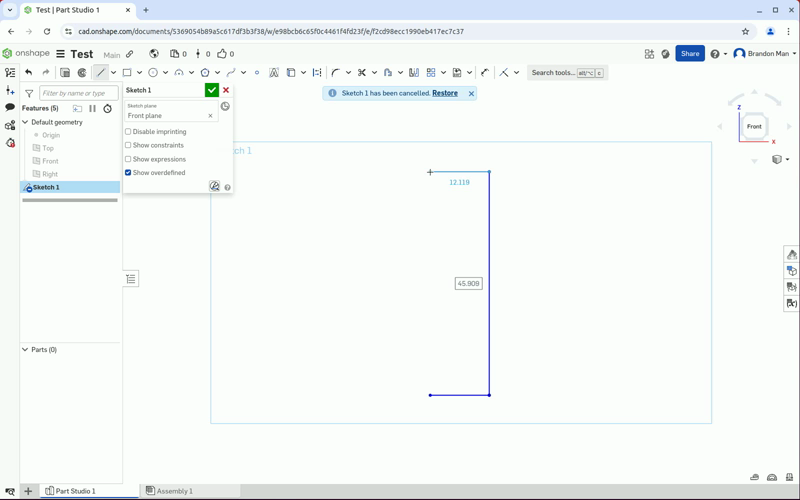
click(430, 171)
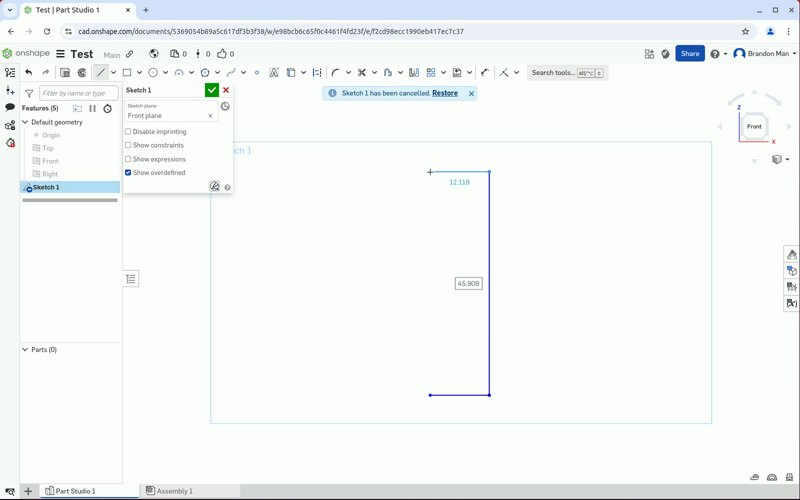
key_up(shift)
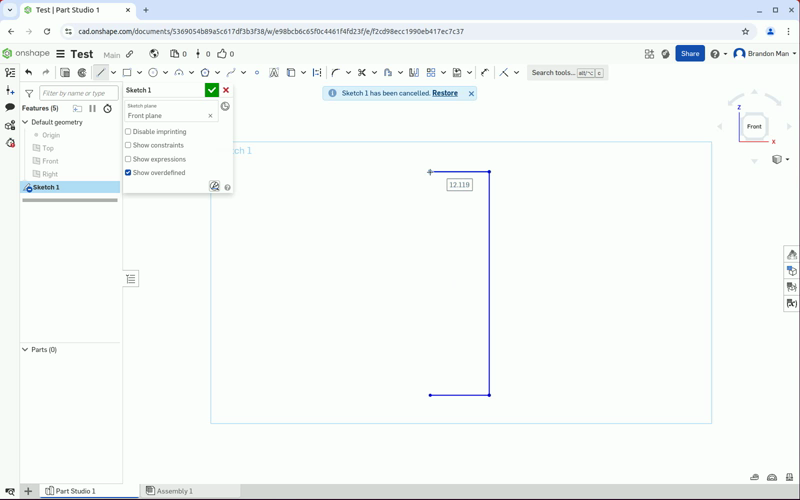
key_down(shift)
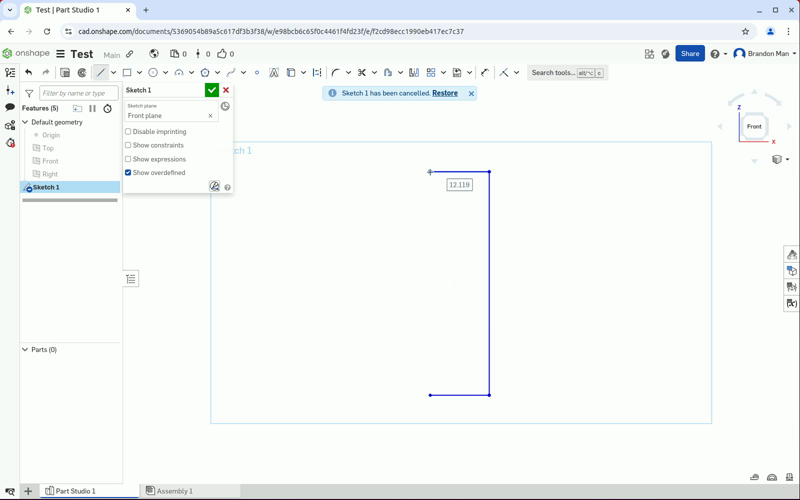
mouse_move(430, 395)
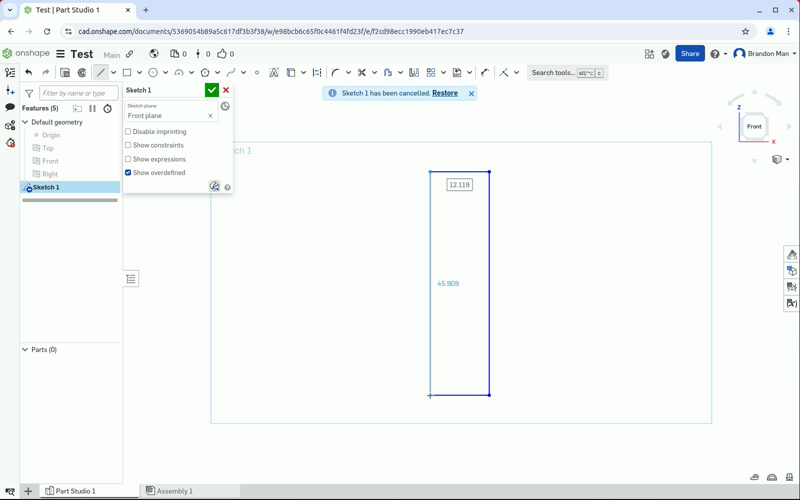
key_up(shift)
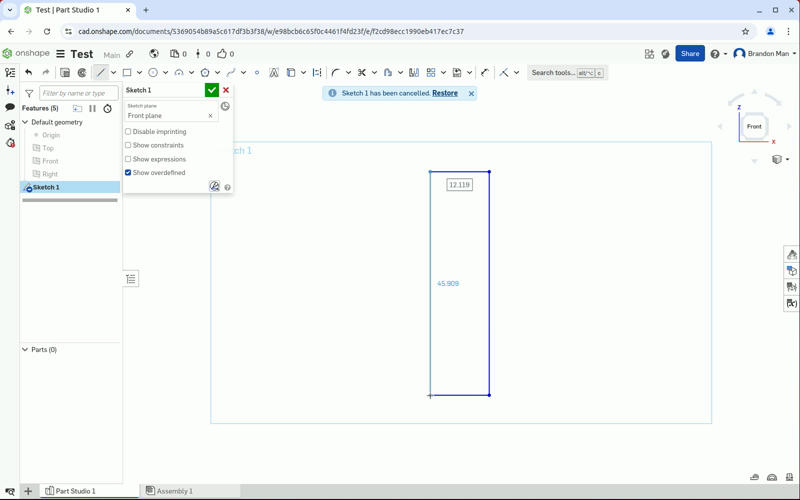
click(430, 395)
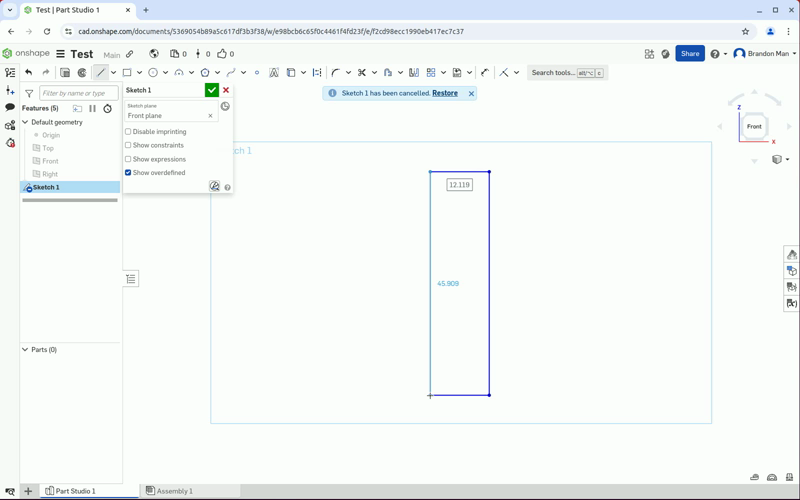
key(esc)
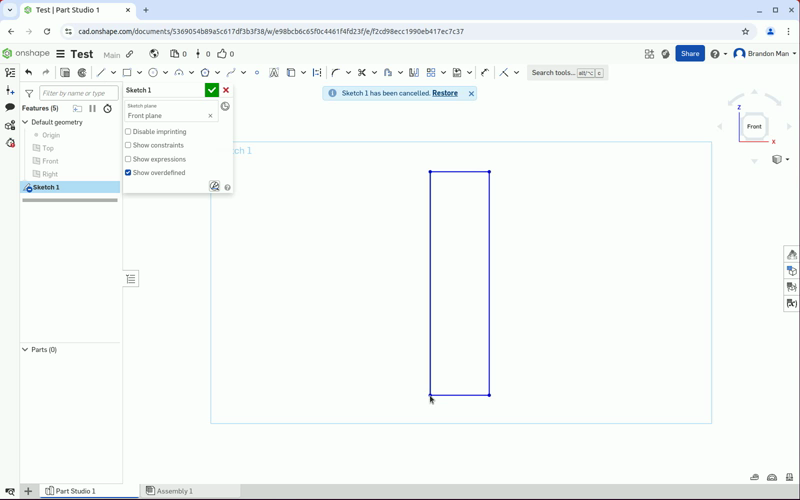
mouse_move(466, 245)
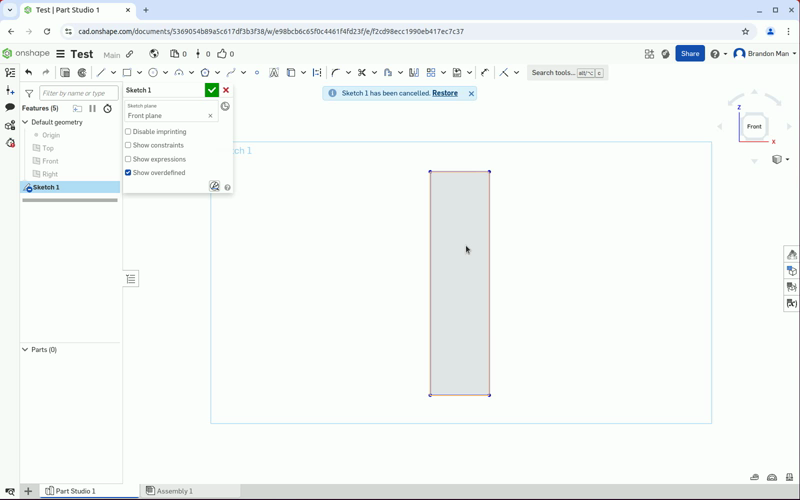
click(466, 245)
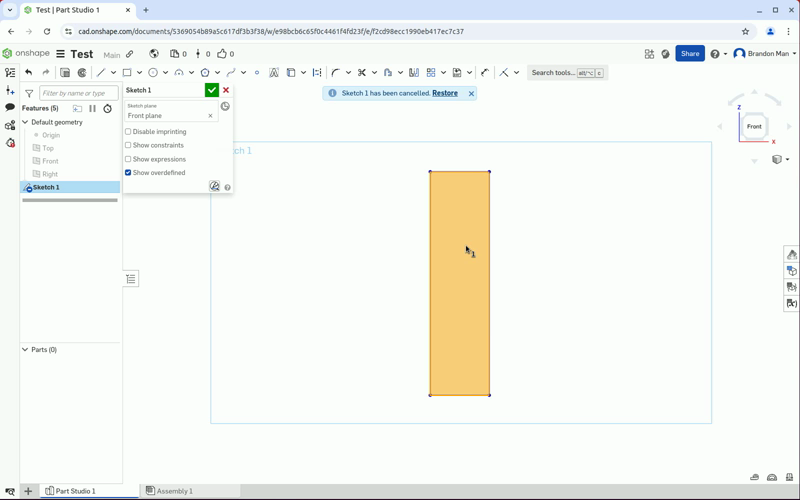
mouse_move(73, 352)
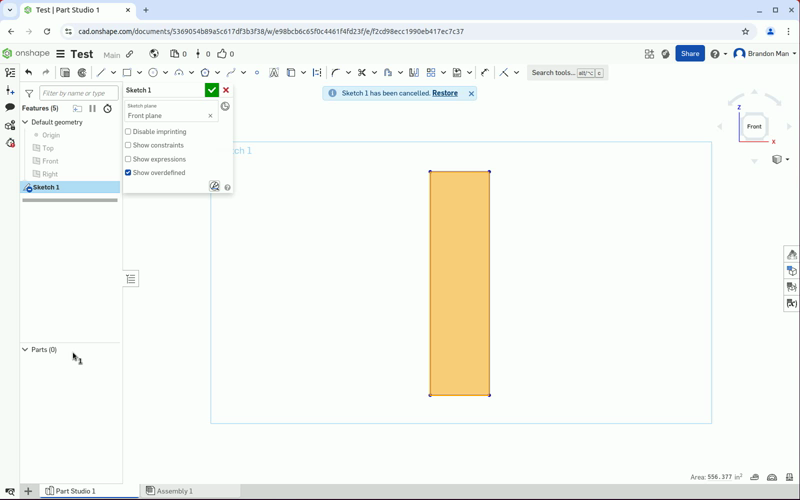
key(shift+y)
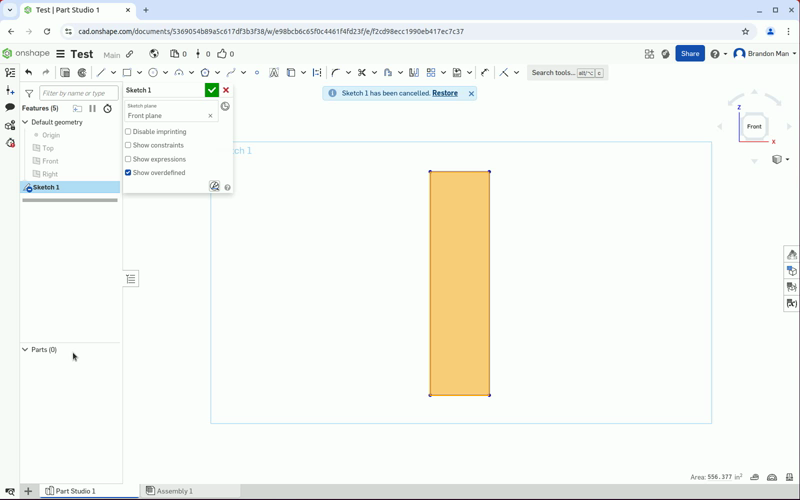
key(shift+e)
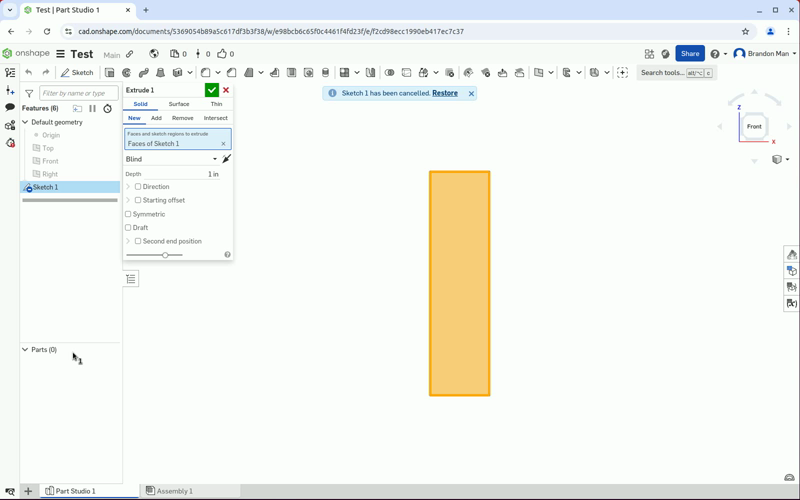
mouse_move(143, 106)
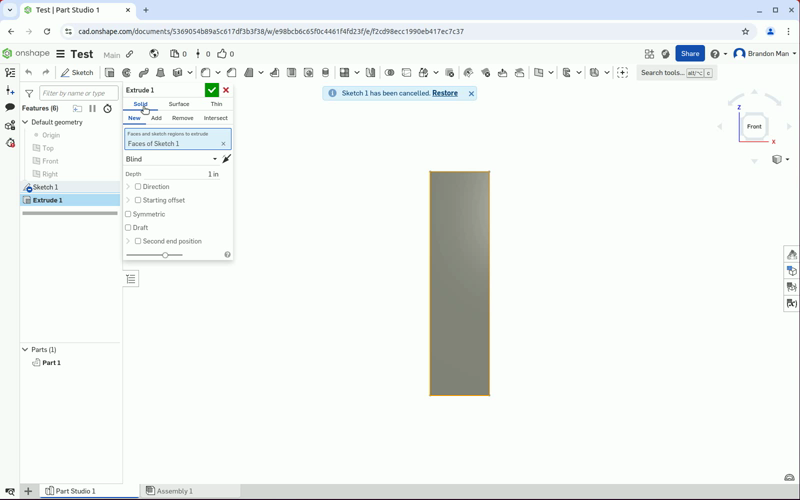
click(143, 106)
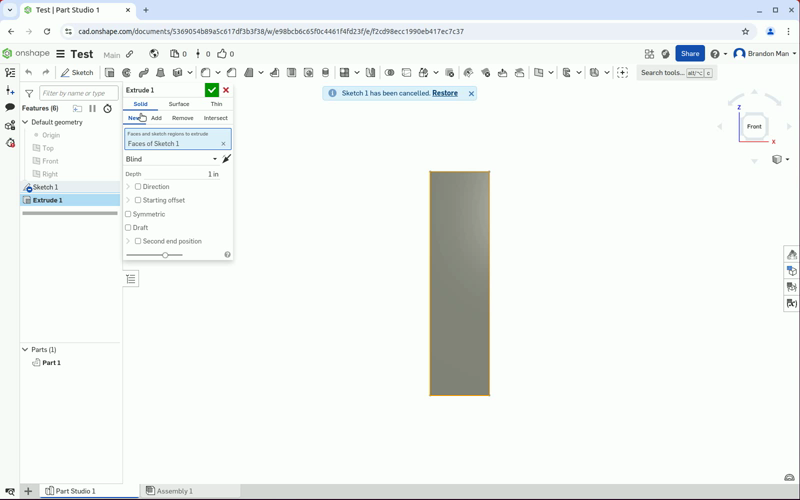
mouse_move(137, 120)
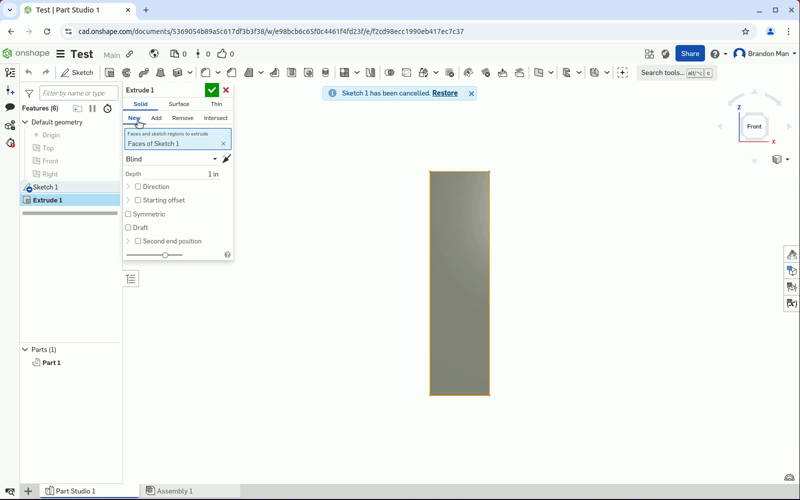
click(137, 120)
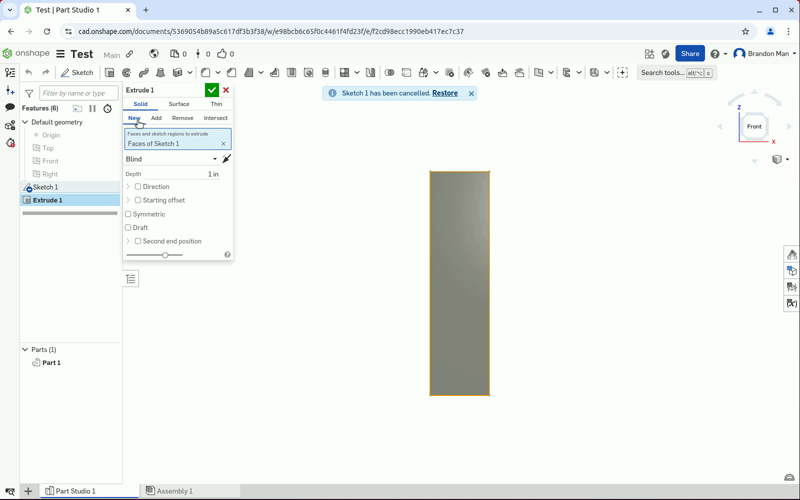
key(tab, 4)
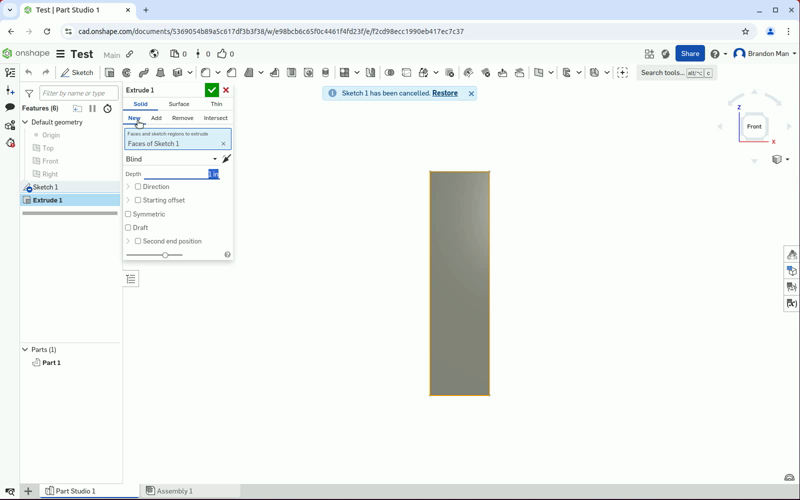
text(16.368)
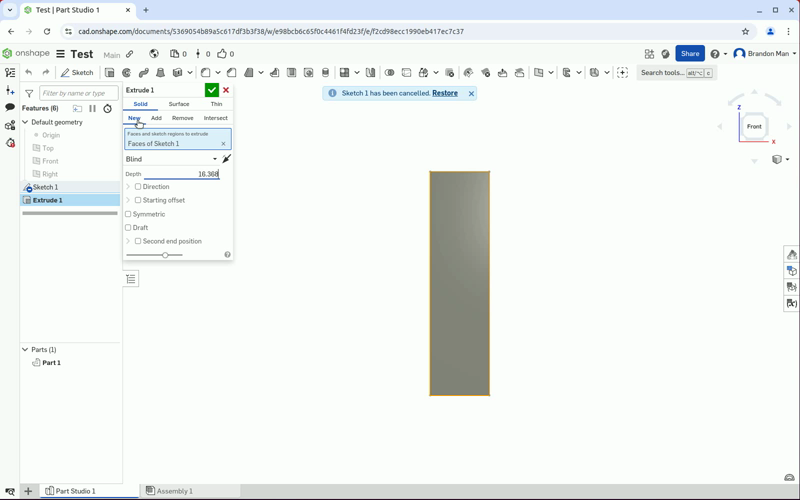
key(enter)
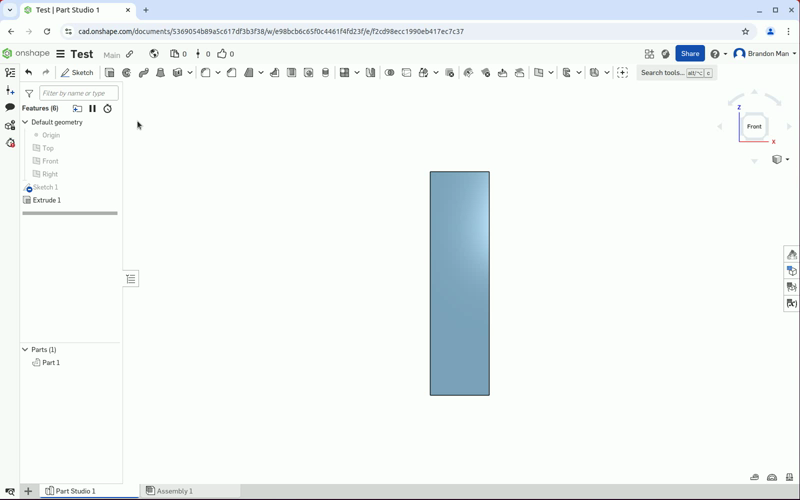
key(shift+h)
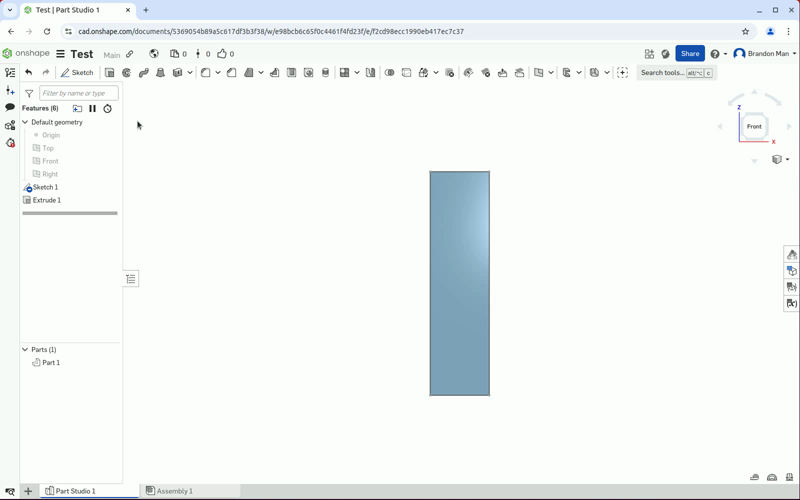
key(shift+h)
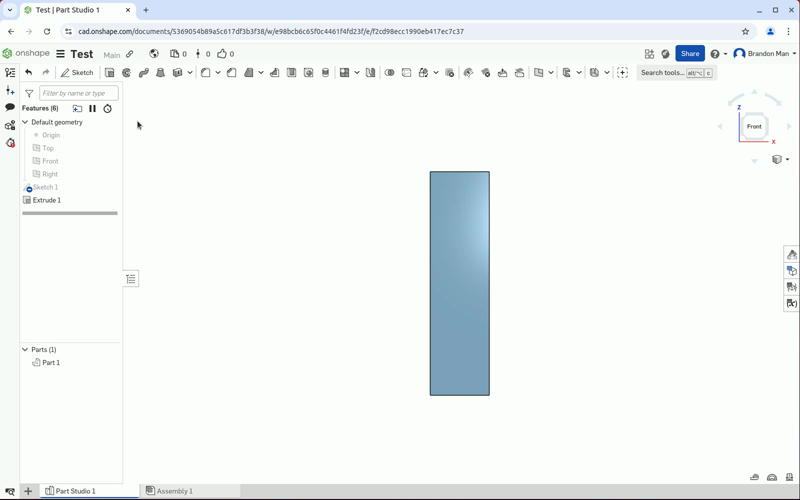
mouse_move(73, 189)
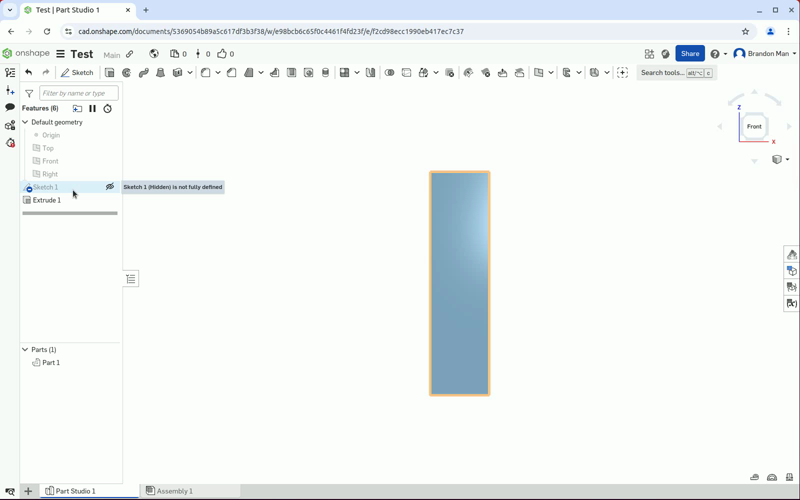
click(73, 189)
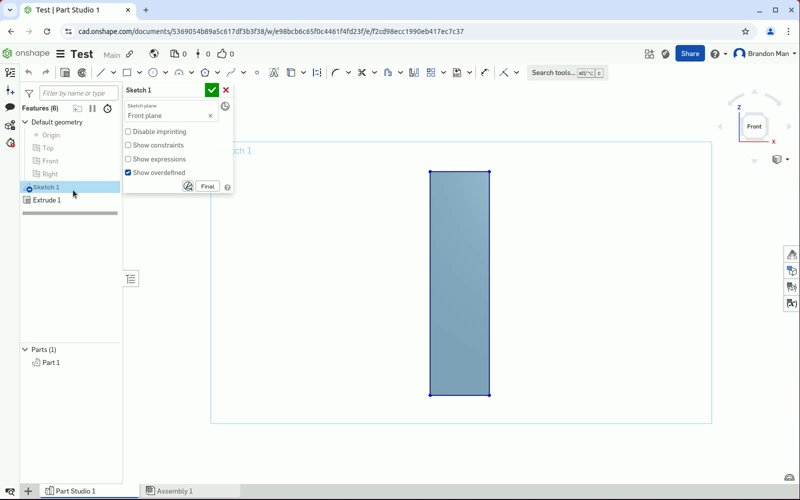
mouse_move(229, 92)
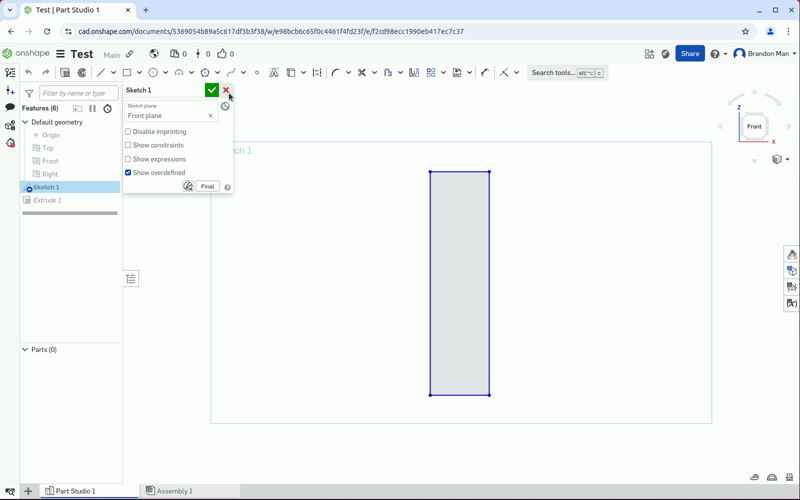
click(229, 92)
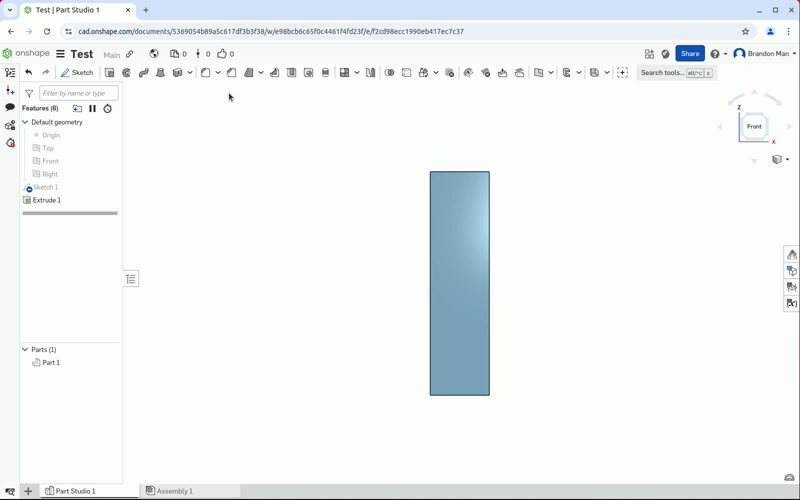
mouse_move(541, 75)
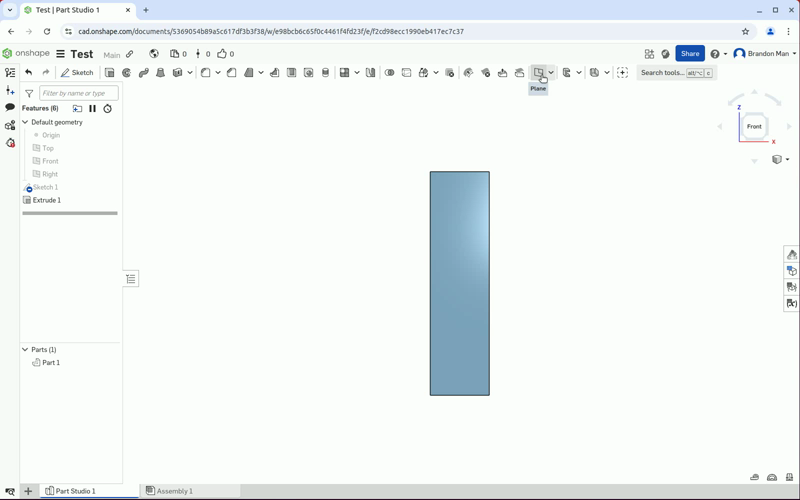
click(541, 75)
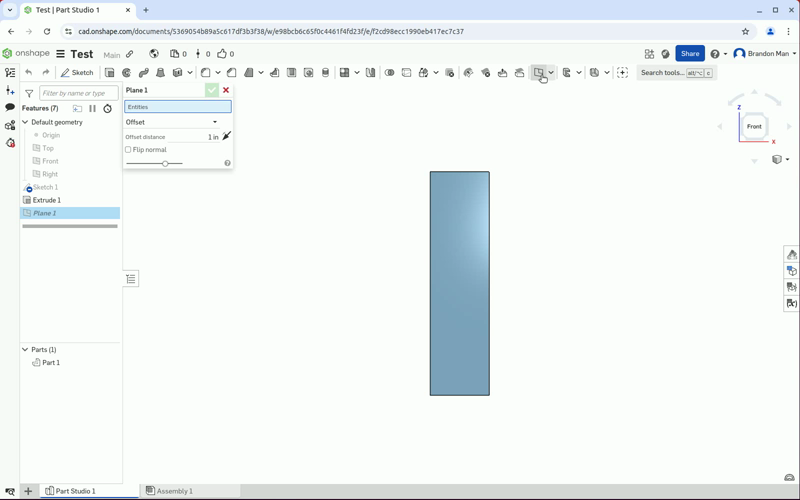
mouse_move(73, 163)
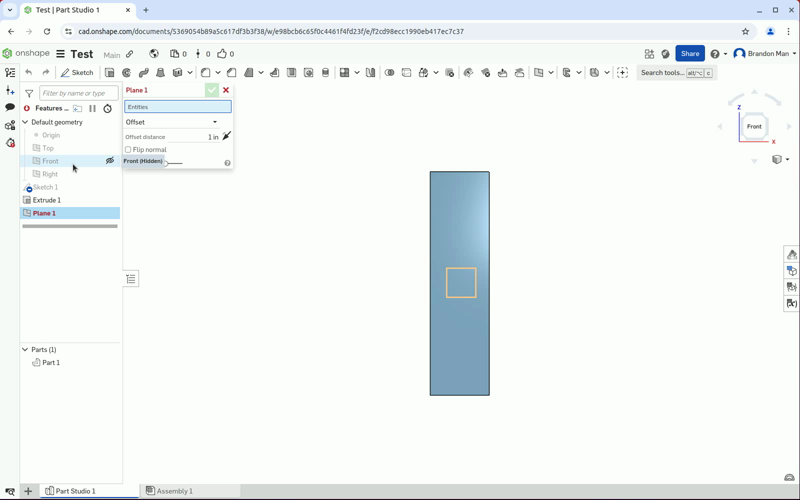
click(73, 163)
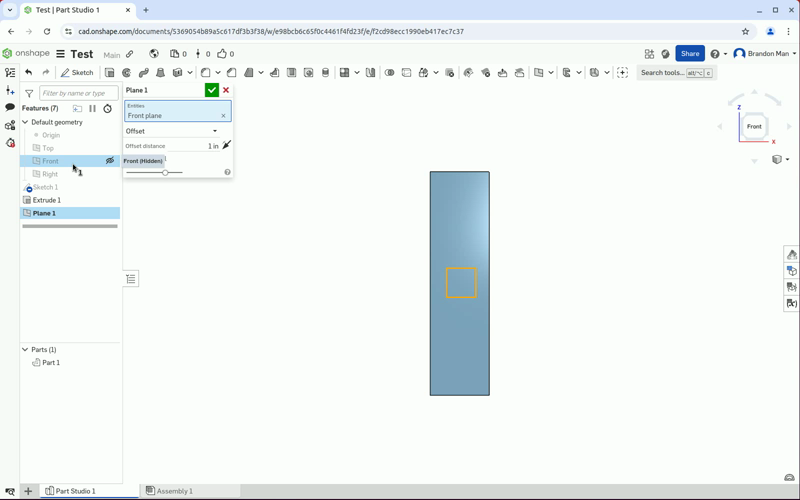
key(tab, 2)
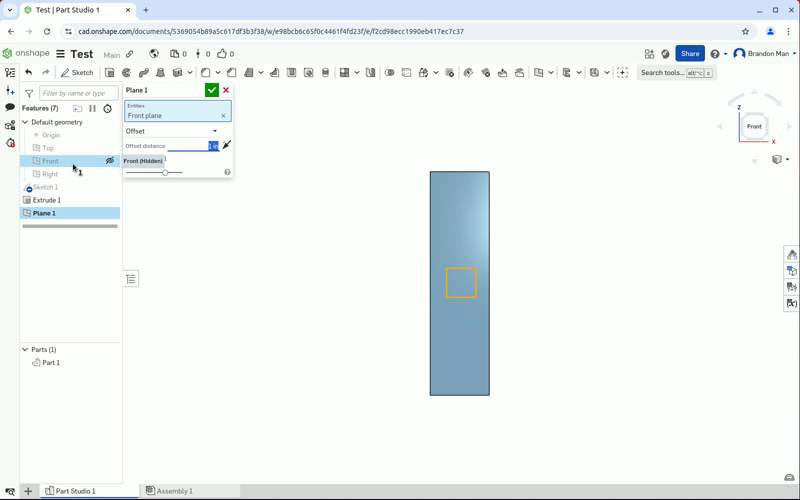
text(16.361)
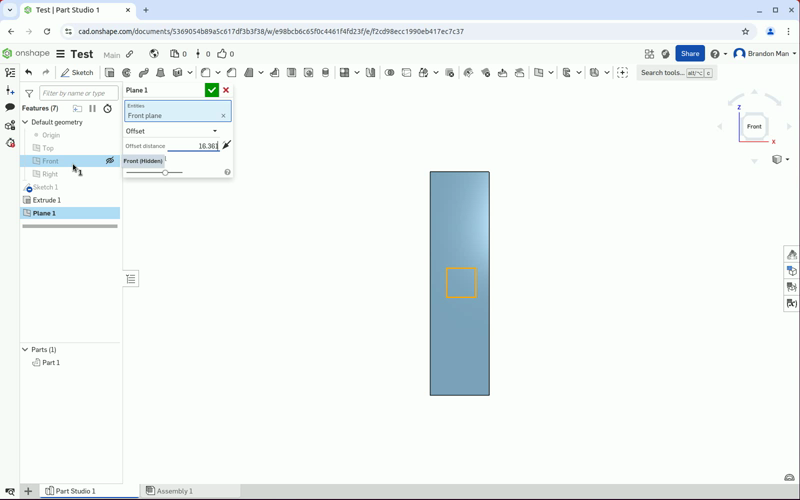
key(enter, 2)
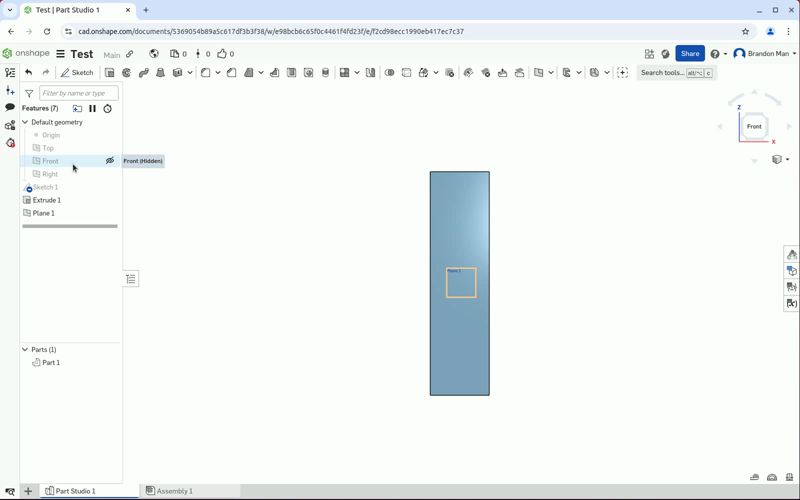
key(shift+s)
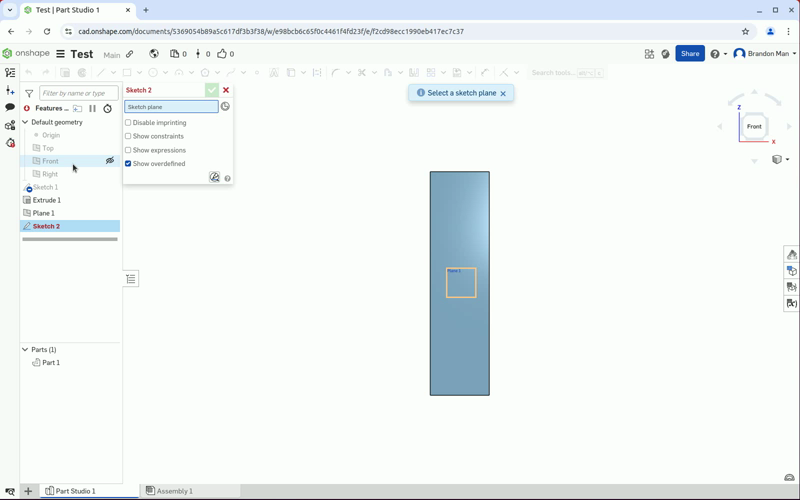
mouse_move(73, 215)
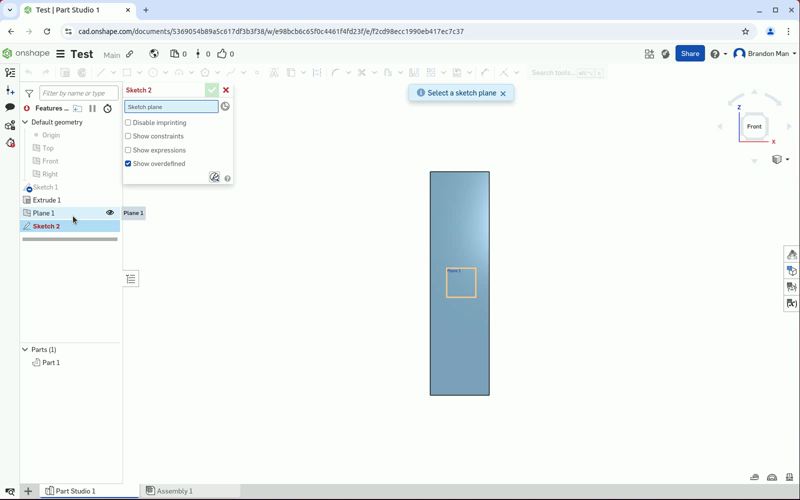
click(73, 215)
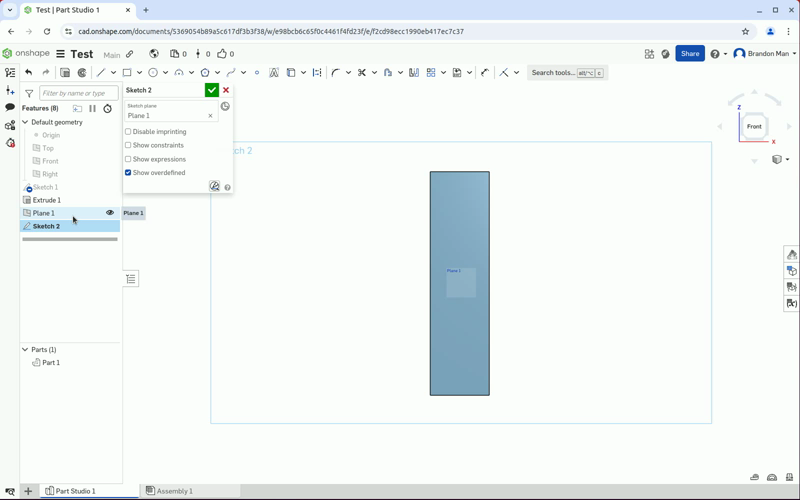
mouse_move(73, 352)
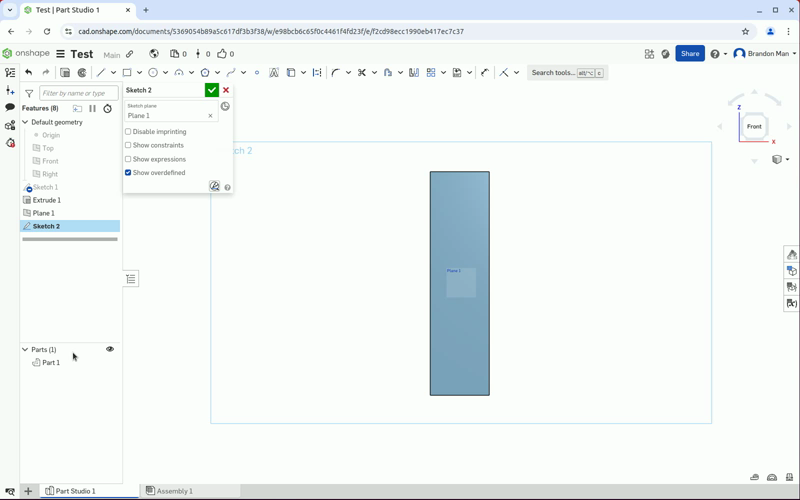
key(y)
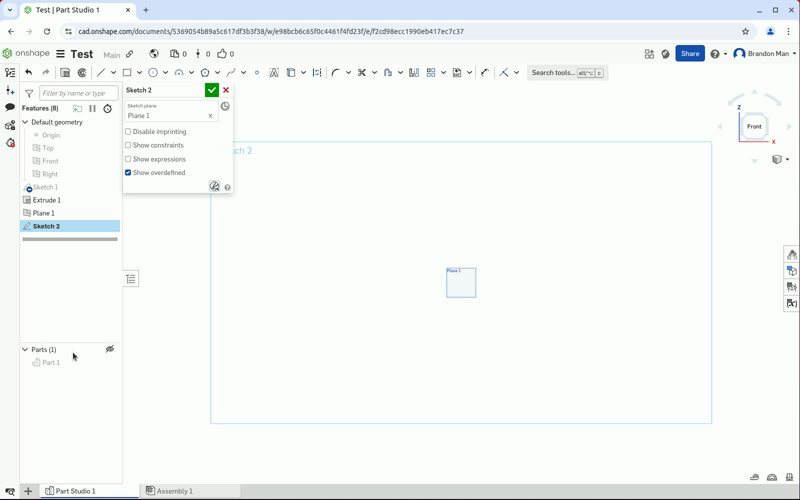
key(l)
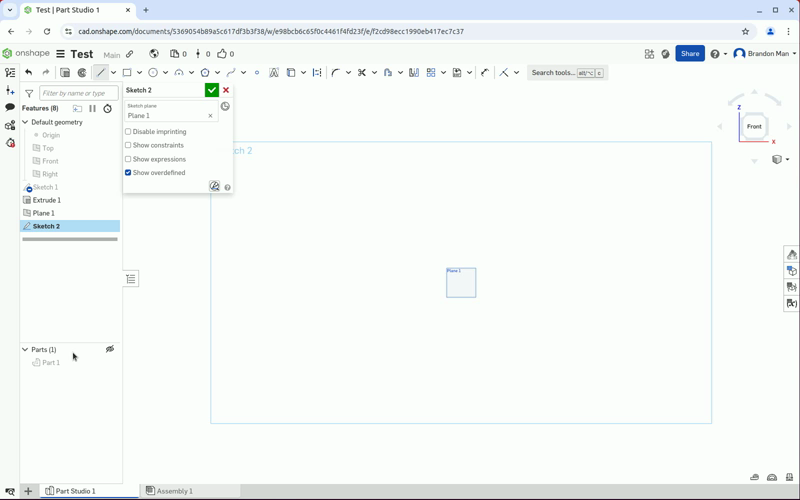
key_down(shift)
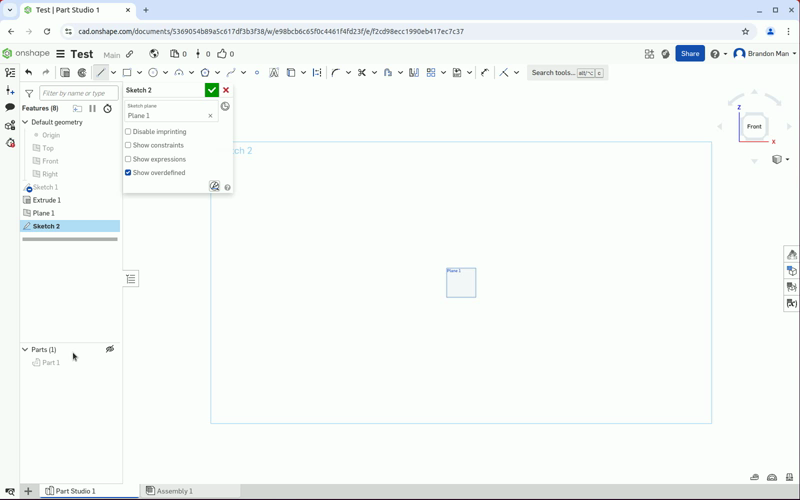
mouse_move(445, 380)
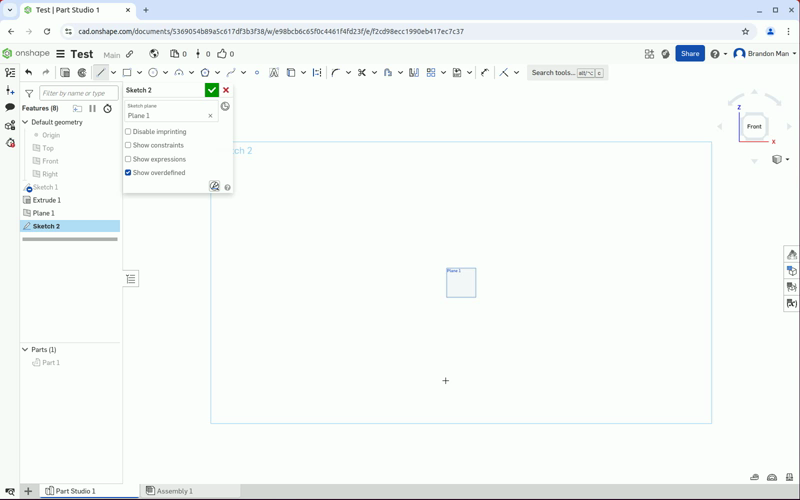
click(445, 380)
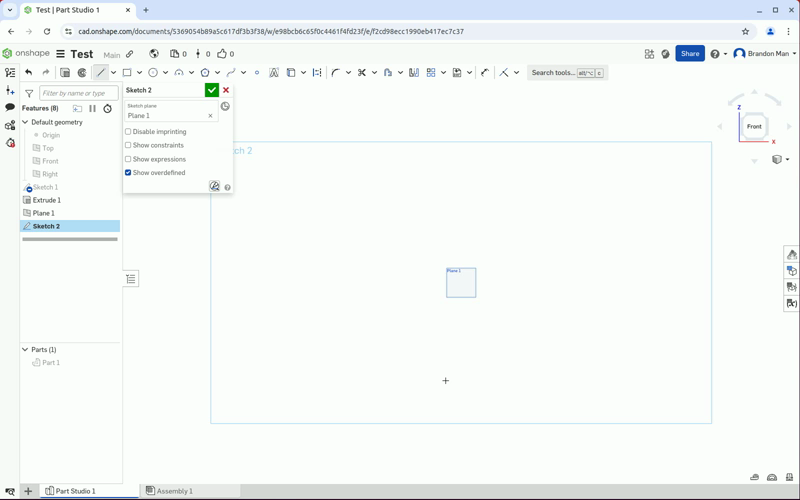
key_up(shift)
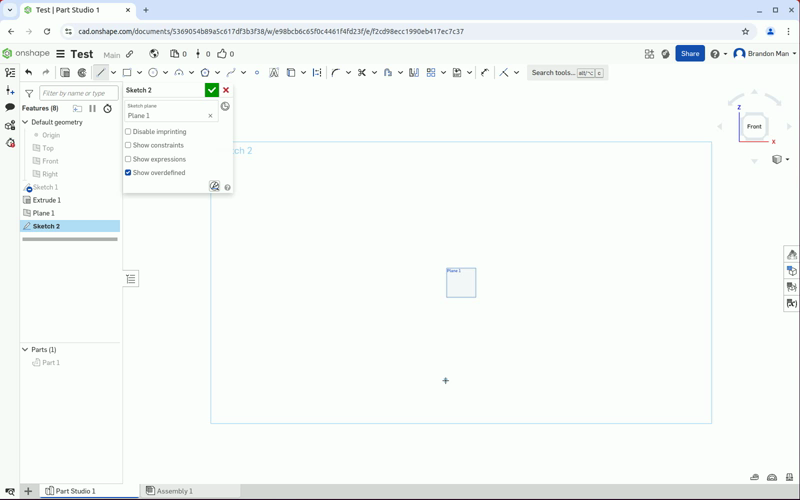
key_down(shift)
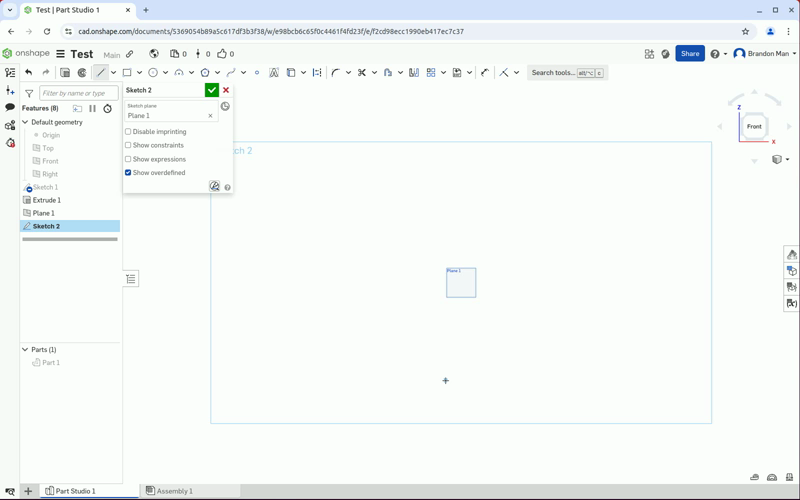
mouse_move(475, 380)
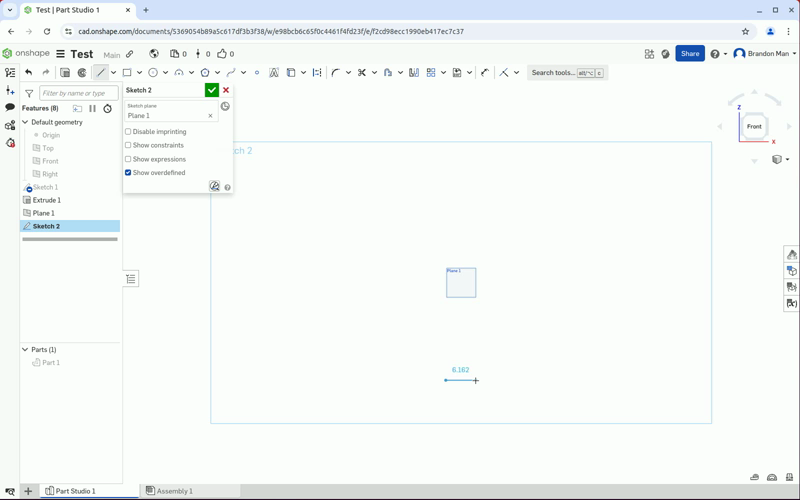
mouse_move(476, 380)
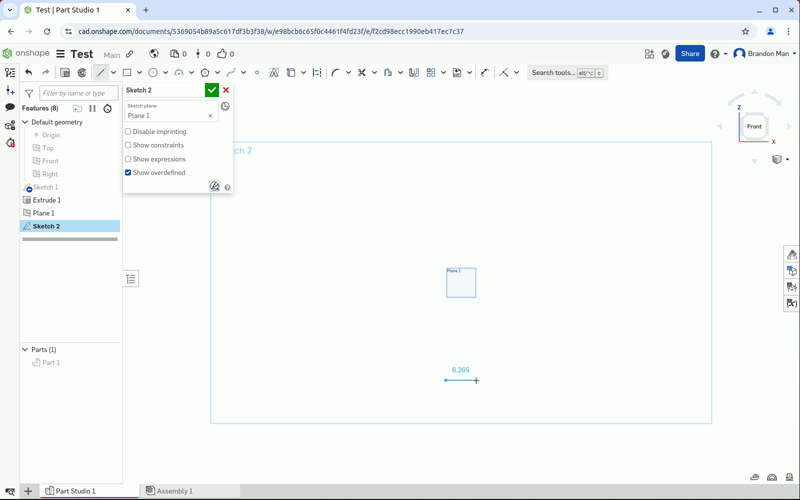
click(476, 380)
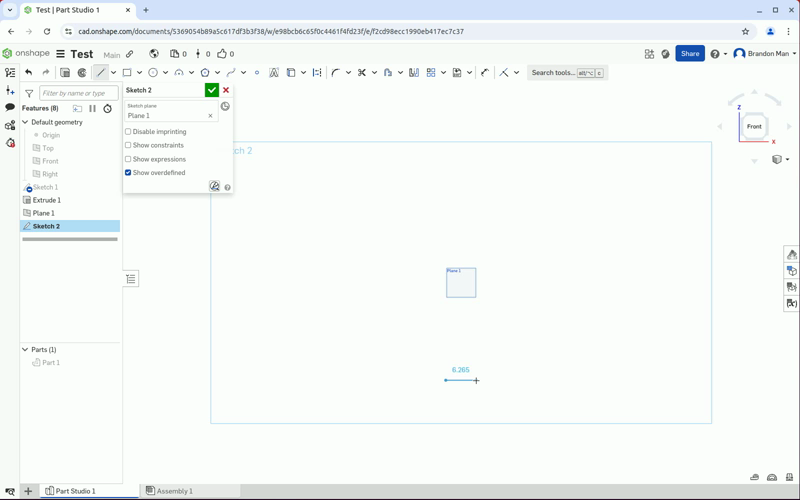
key_up(shift)
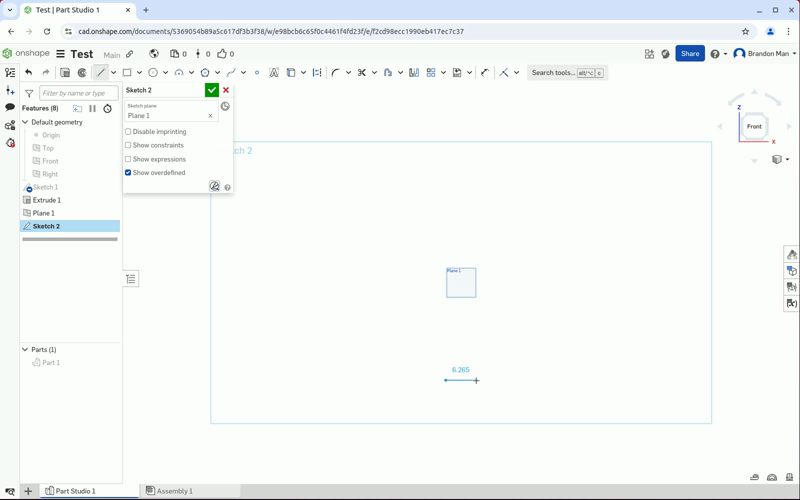
key_down(shift)
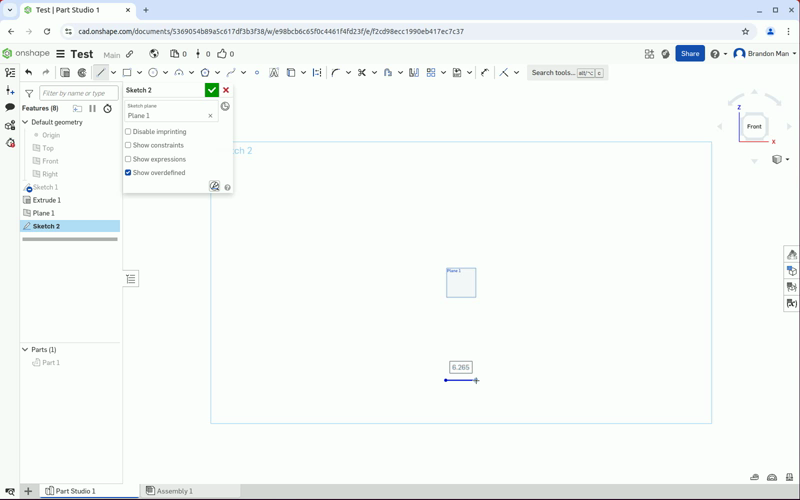
mouse_move(476, 186)
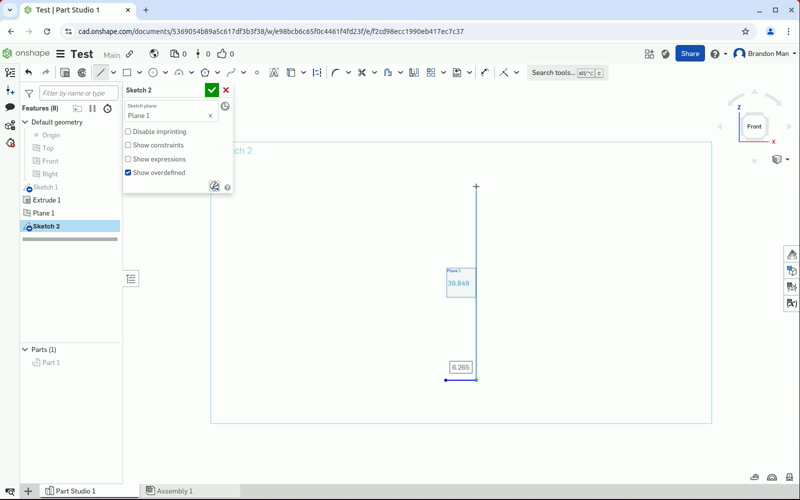
click(476, 186)
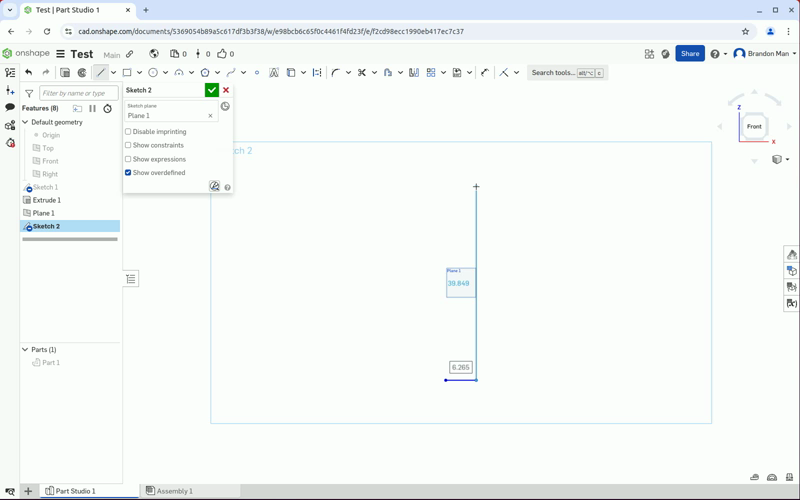
key_up(shift)
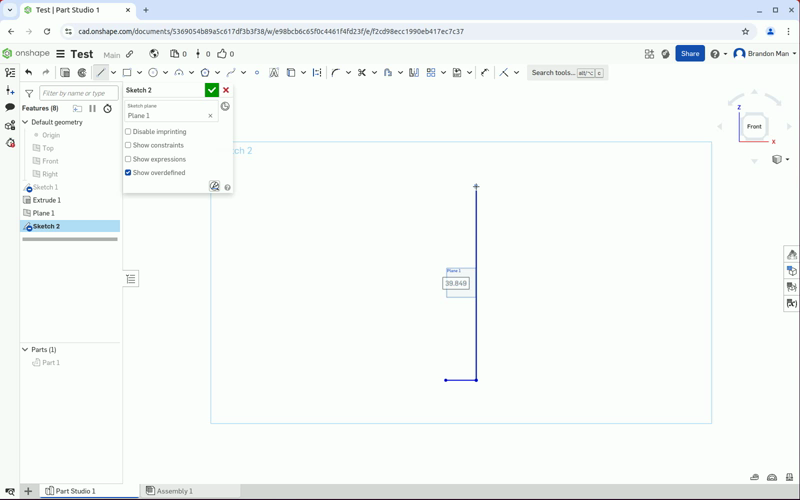
key_down(shift)
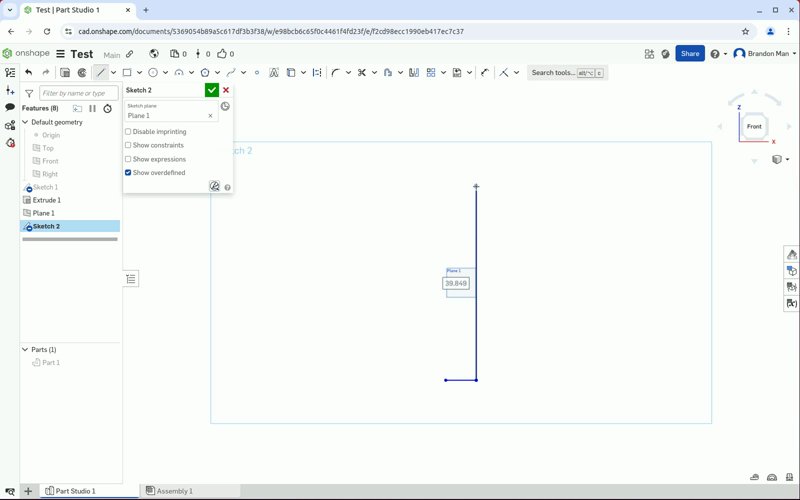
mouse_move(506, 186)
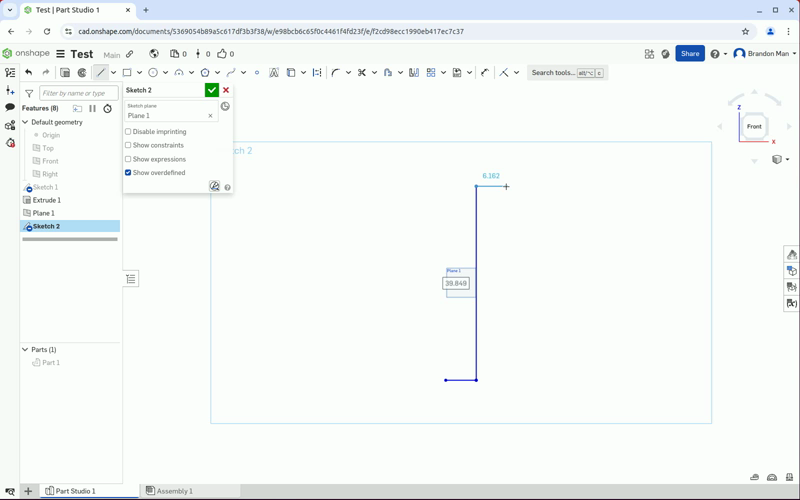
mouse_move(445, 186)
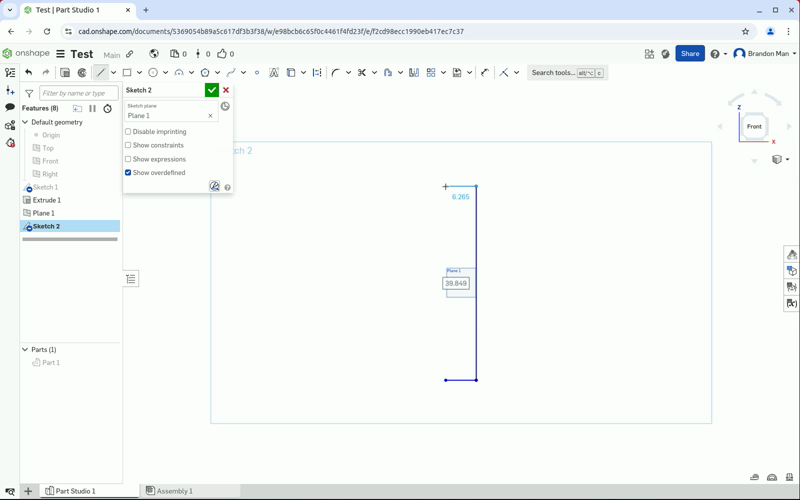
click(445, 186)
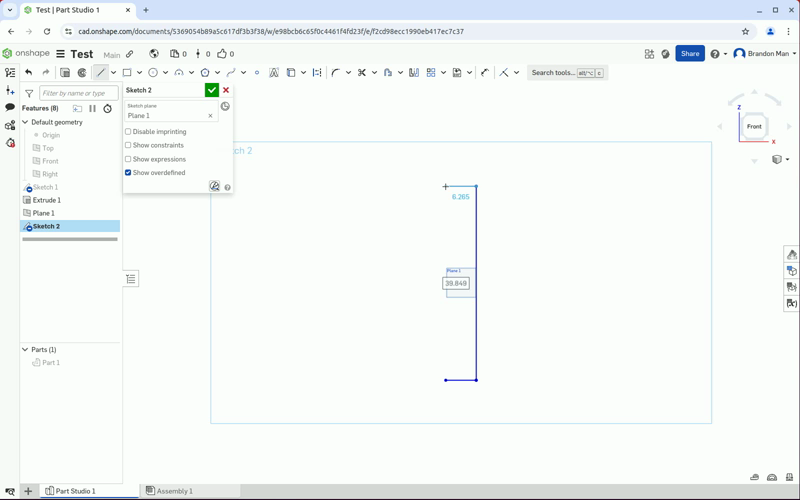
key_up(shift)
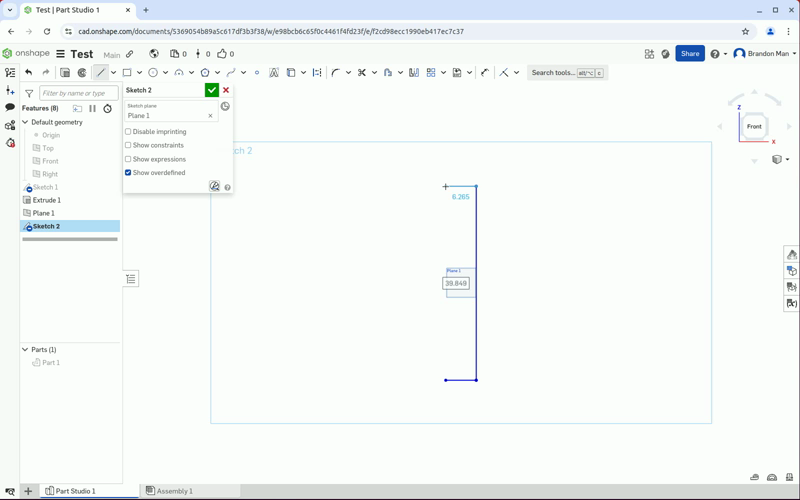
key_down(shift)
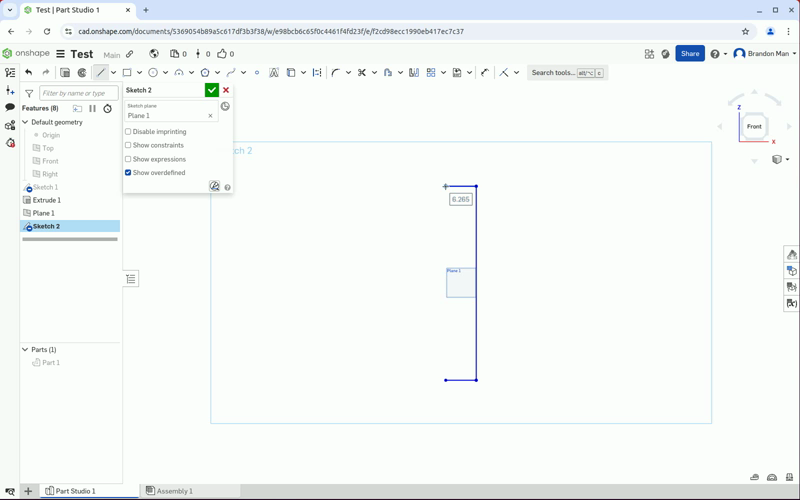
mouse_move(445, 380)
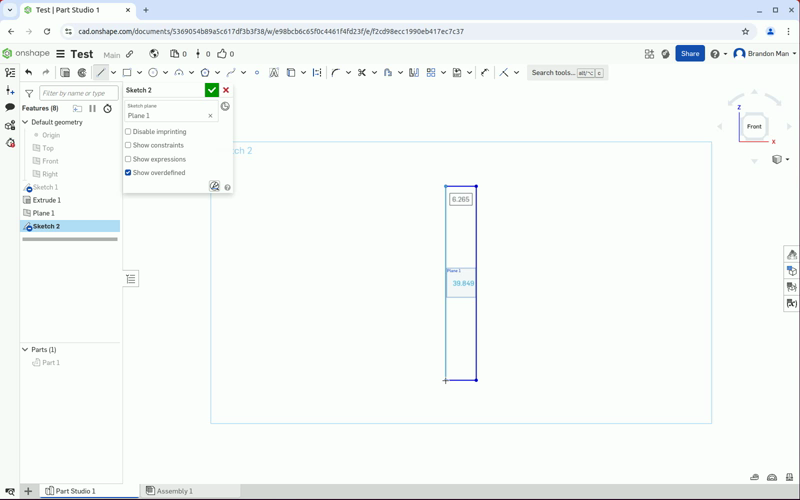
key_up(shift)
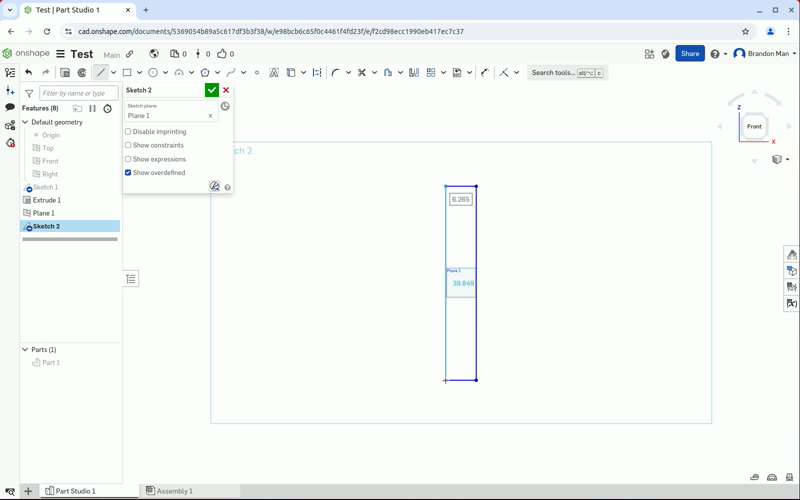
click(445, 380)
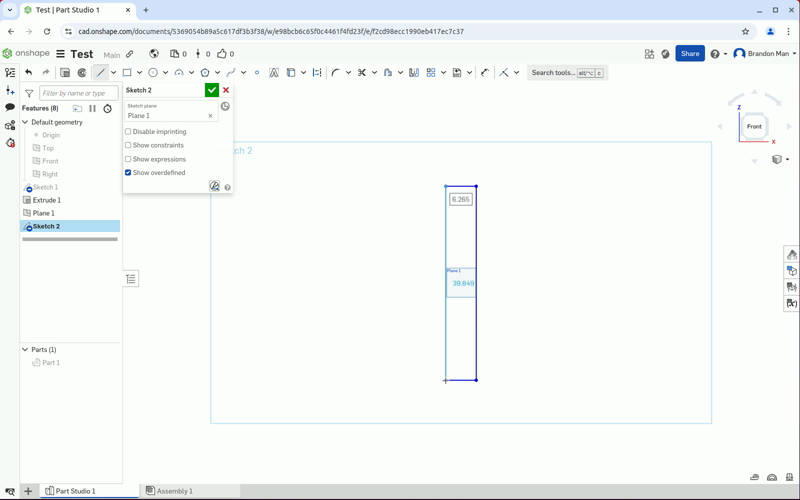
key(esc)
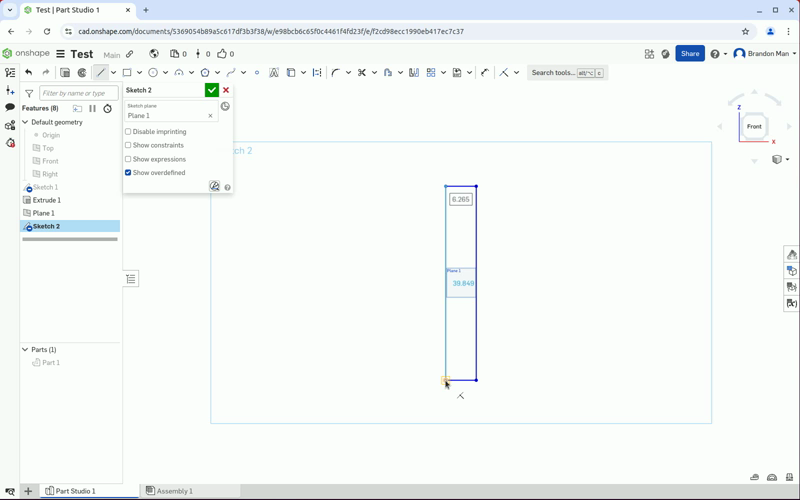
mouse_move(469, 367)
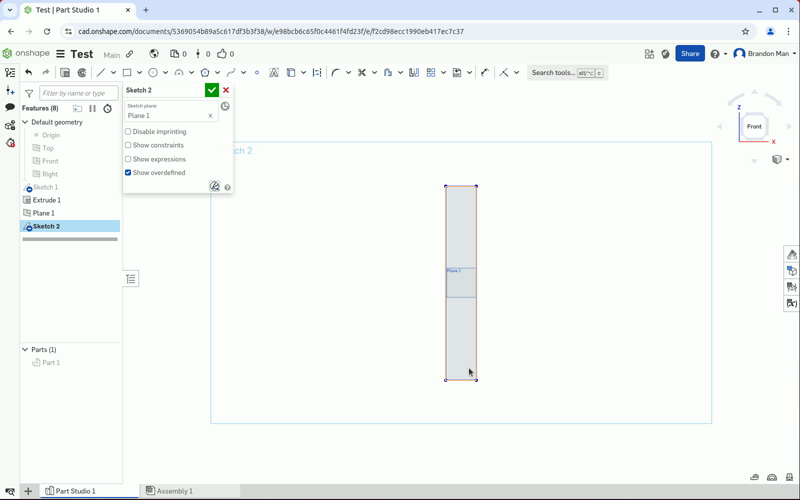
click(469, 367)
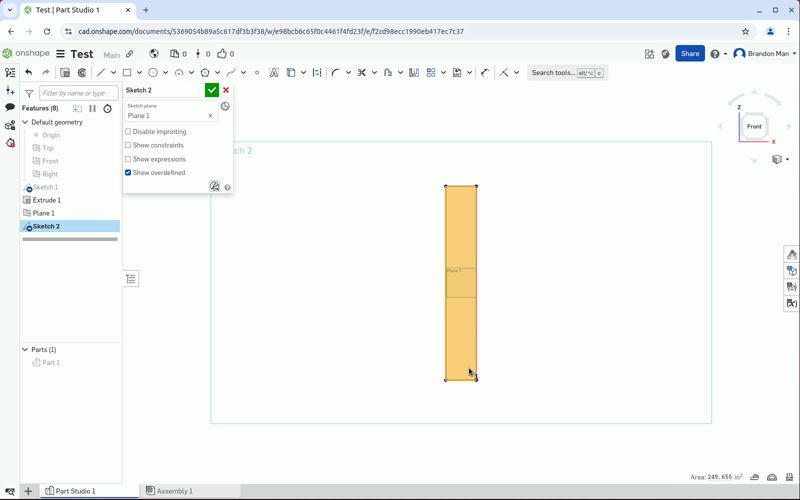
mouse_move(73, 352)
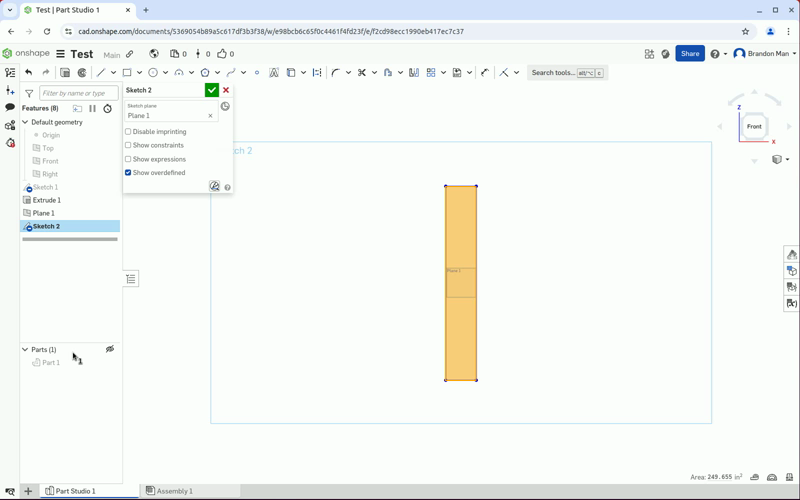
key(shift+y)
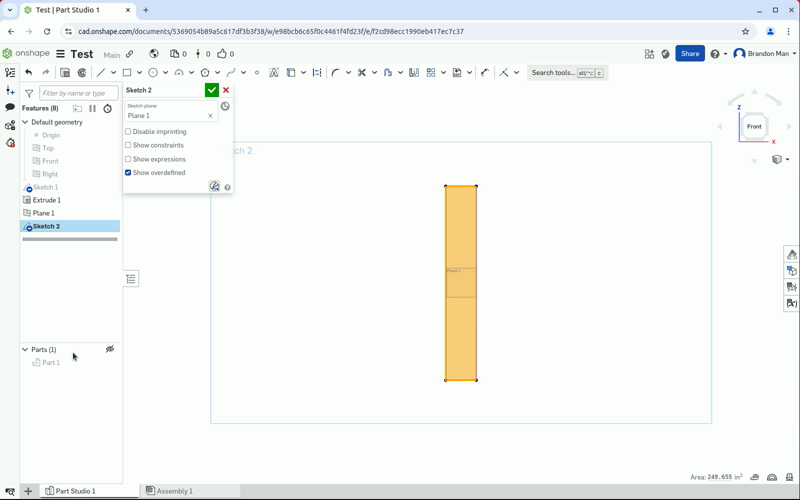
key(shift+e)
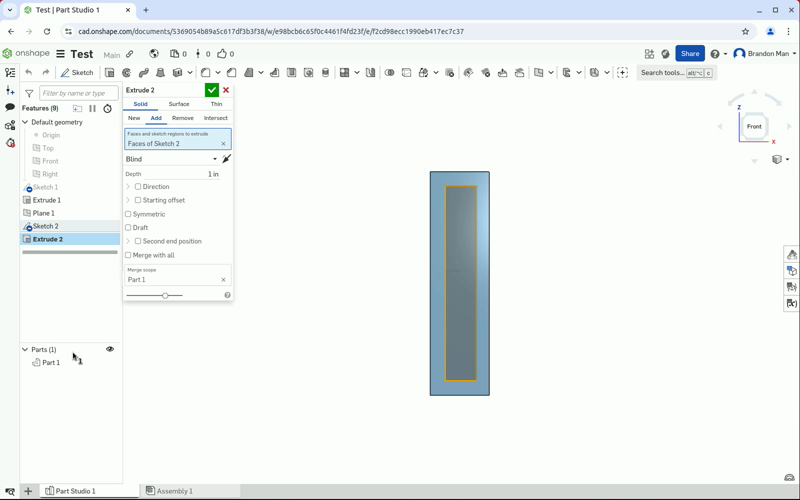
mouse_move(143, 106)
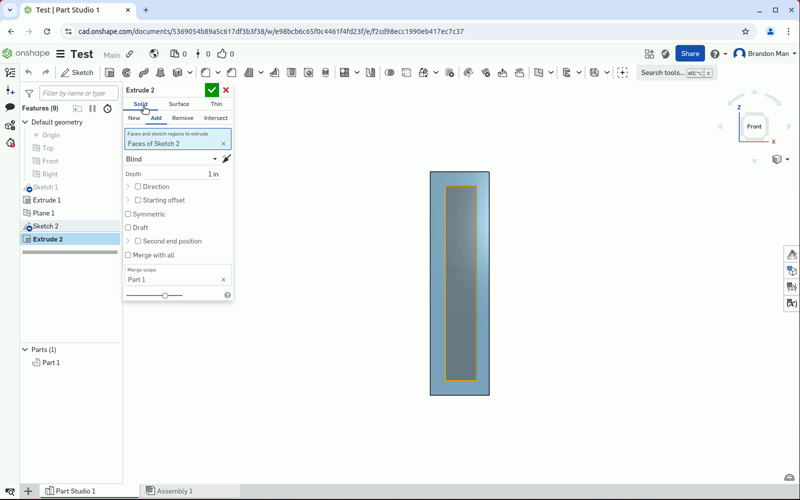
click(143, 106)
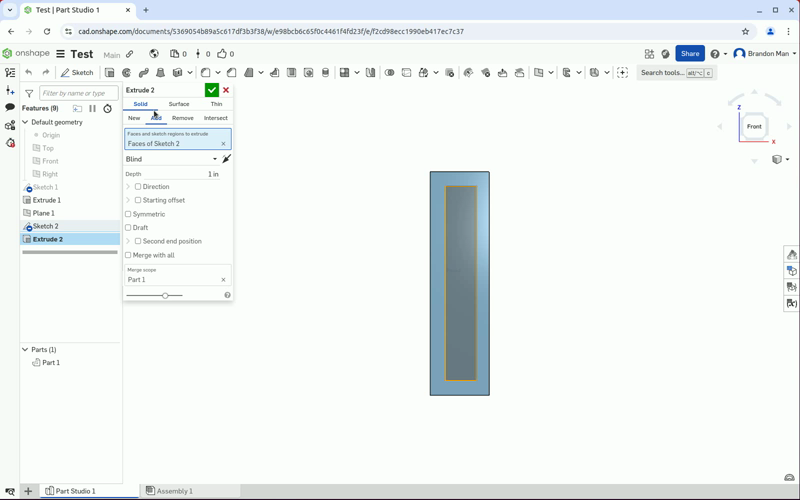
mouse_move(186, 120)
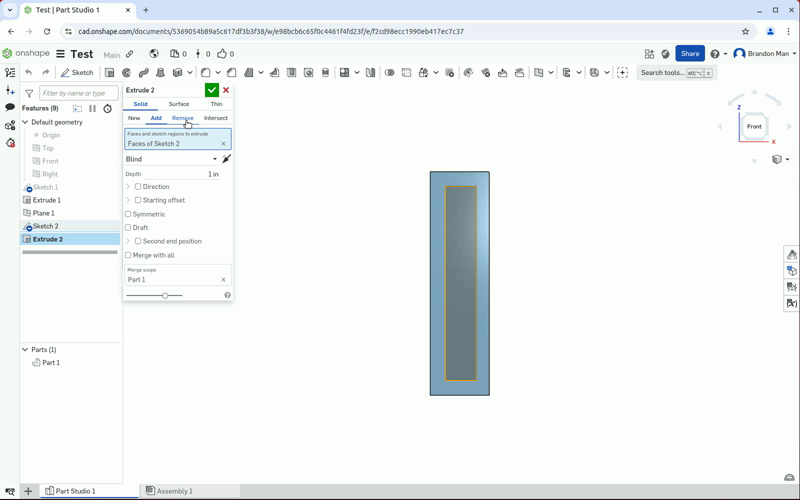
click(186, 120)
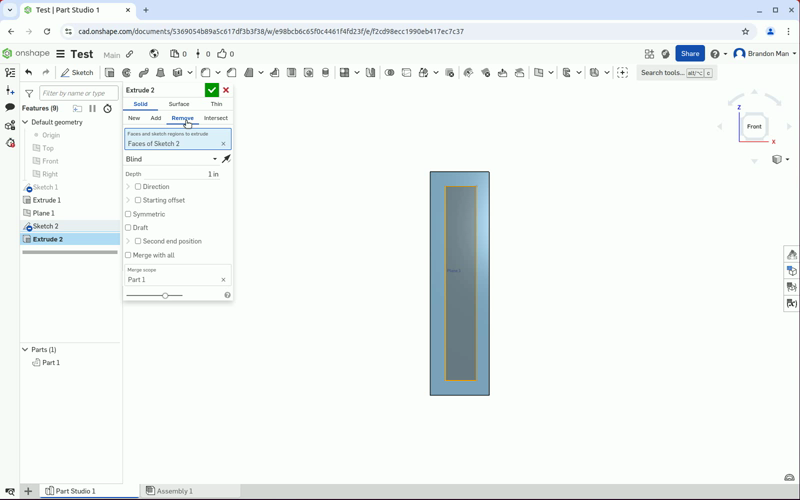
key(tab, 4)
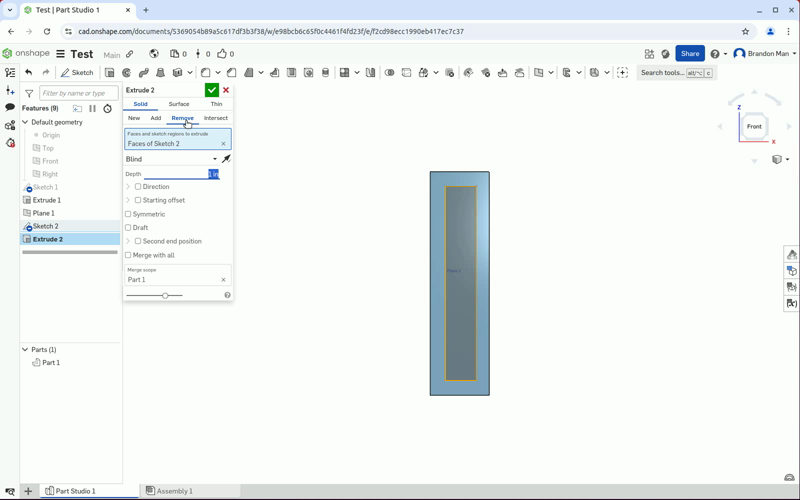
text(15.405)
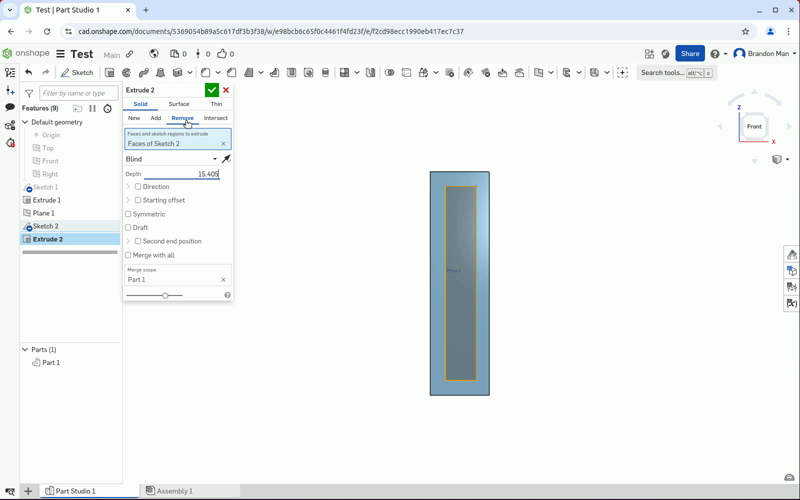
key(tab, 6)
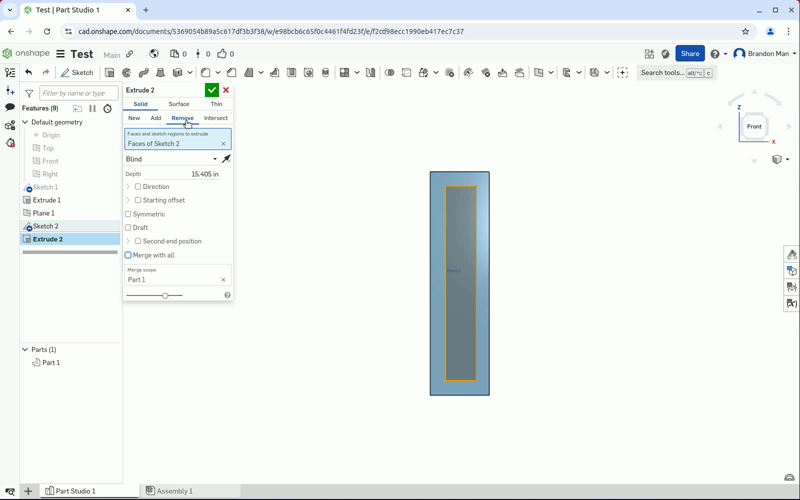
key(space)
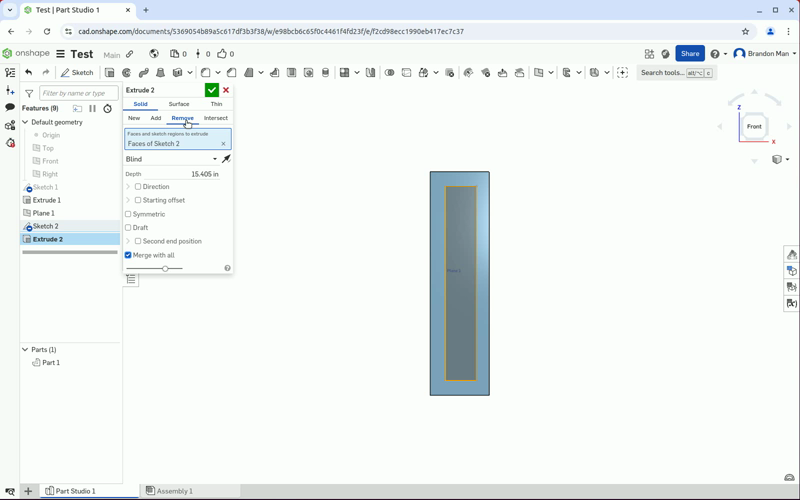
key(enter)
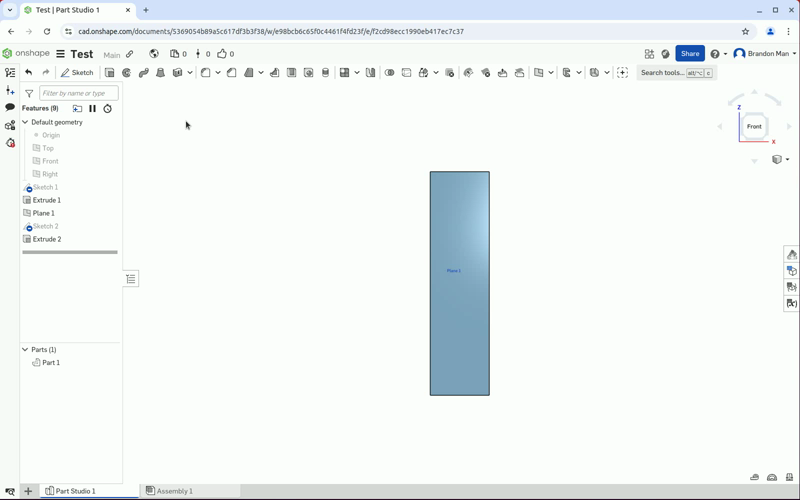
key(shift+h)
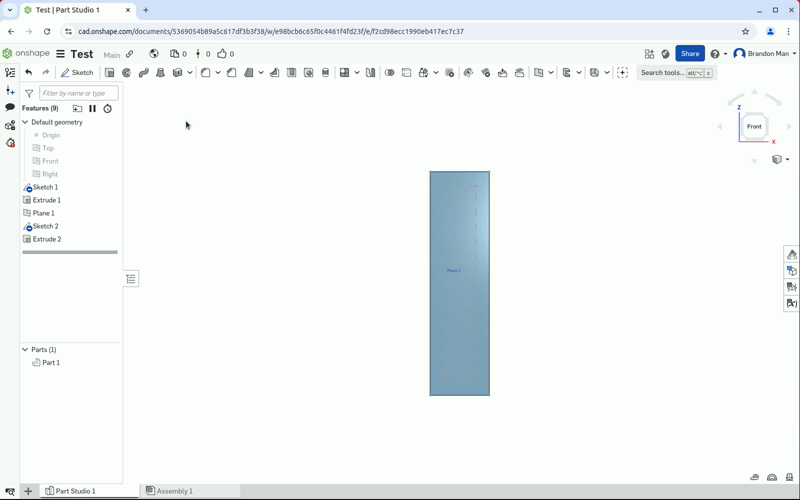
key(shift+h)
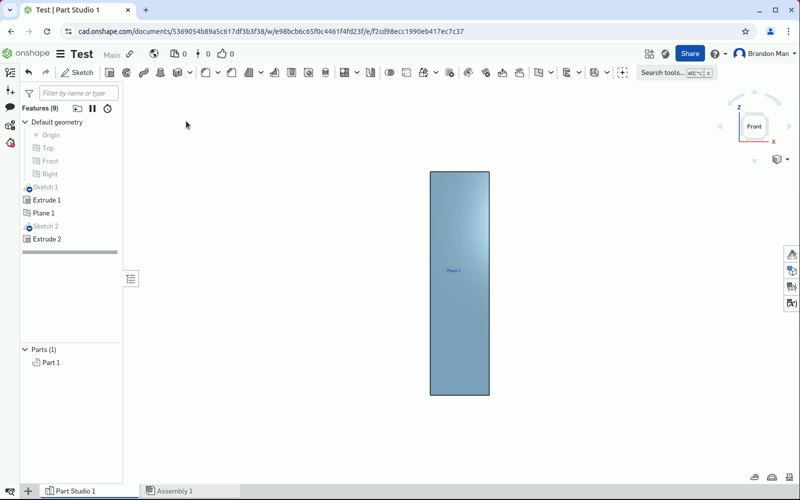
mouse_move(73, 189)
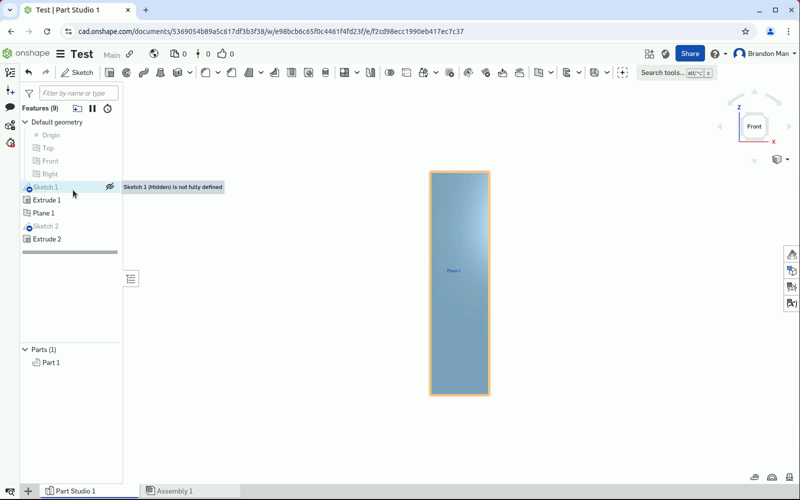
click(73, 189)
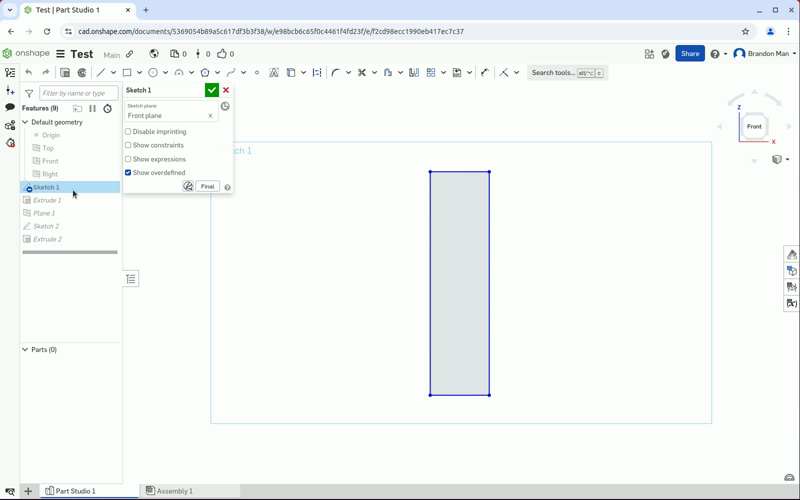
mouse_move(229, 92)
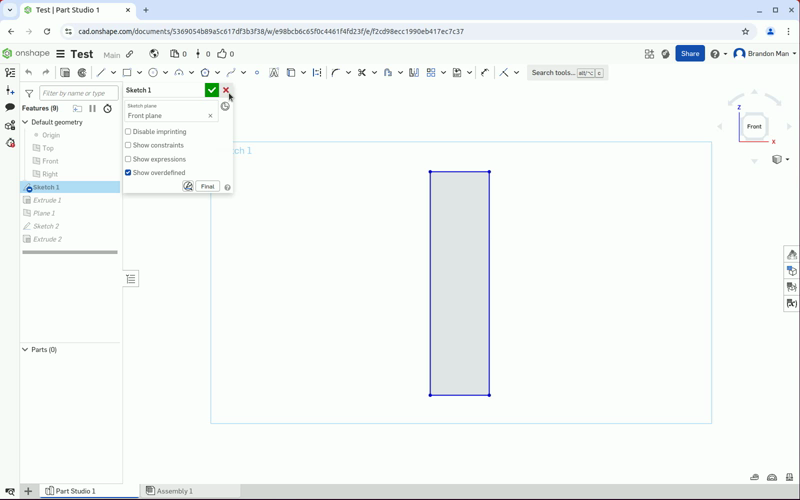
click(229, 92)
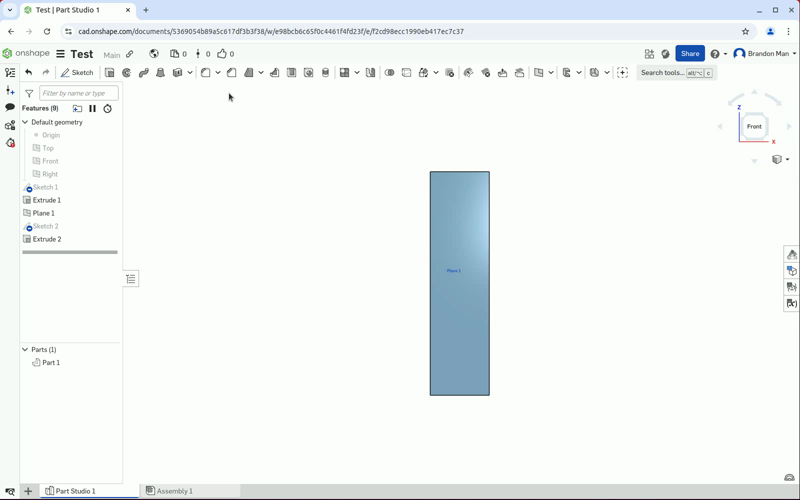
mouse_move(73, 352)
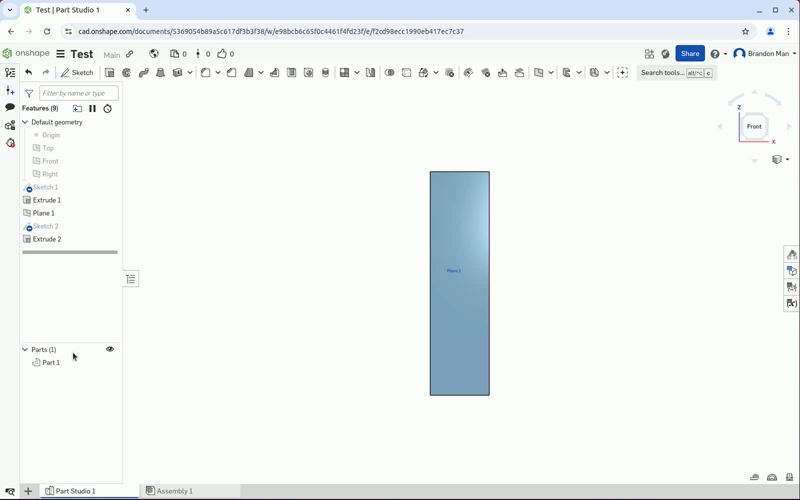
key(y)
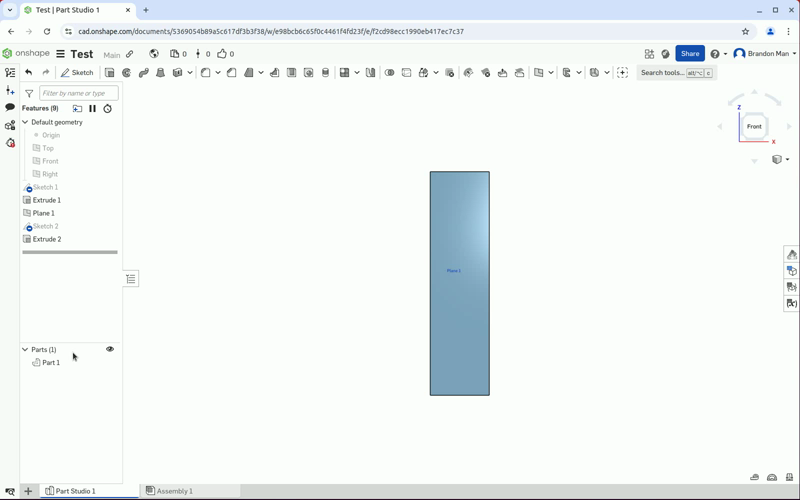
key(shift+p)
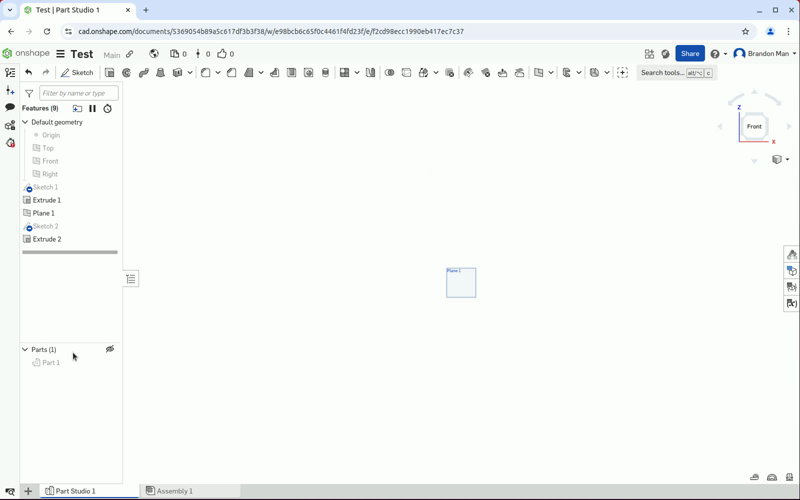
key(space)
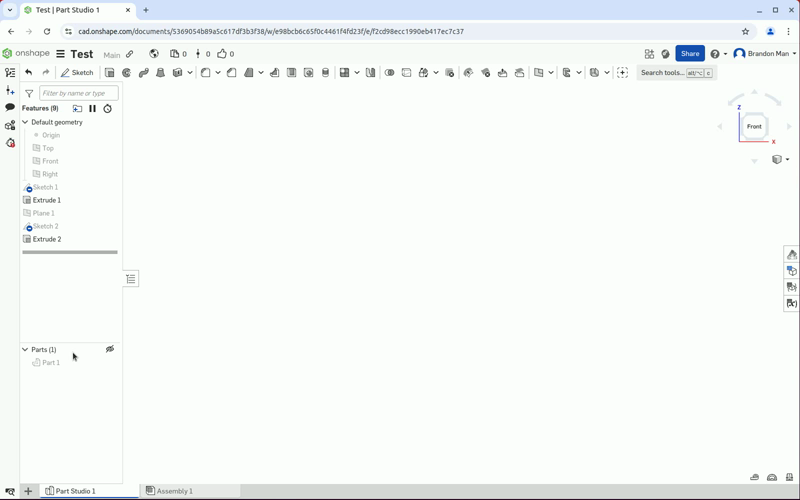
key_down(shift)
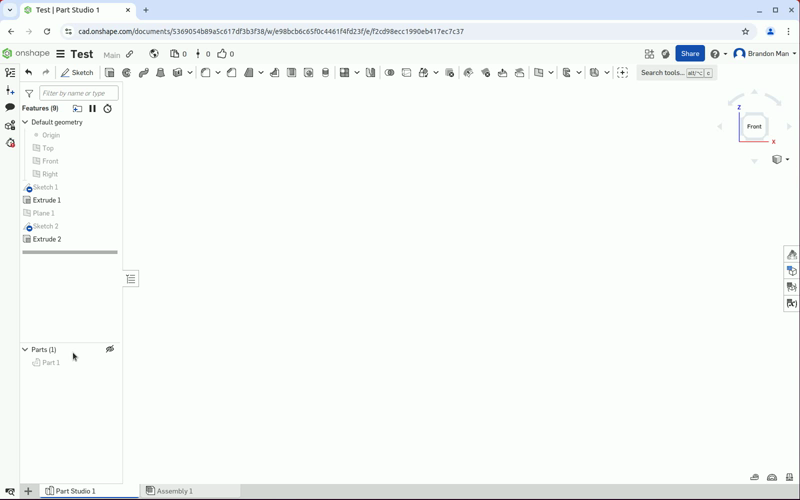
key(left)
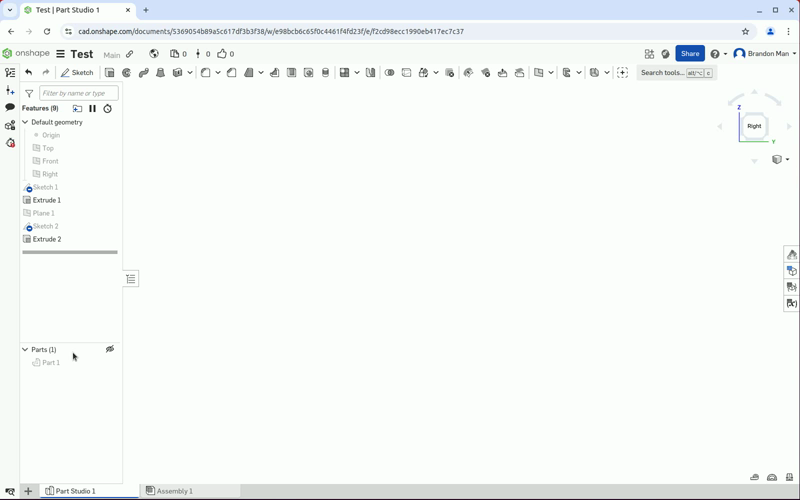
key_up(shift)
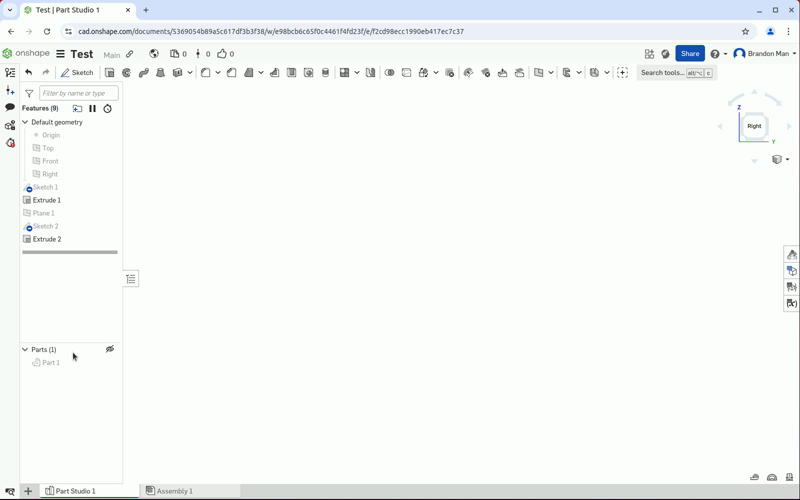
mouse_move(73, 352)
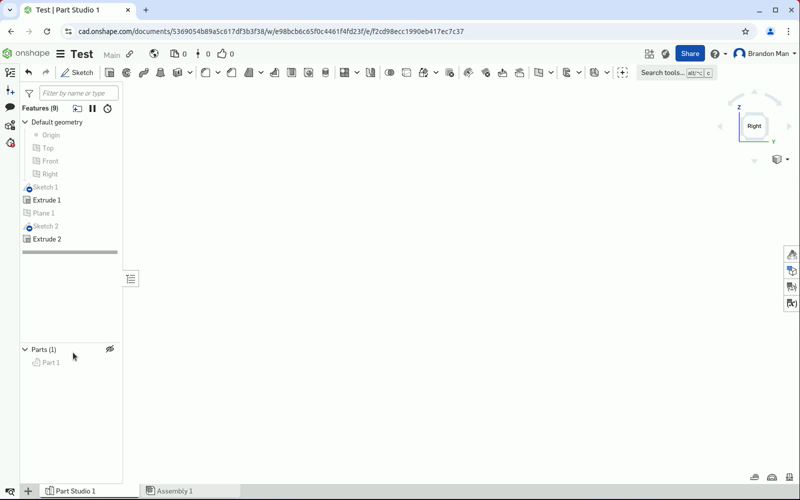
key(shift+y)
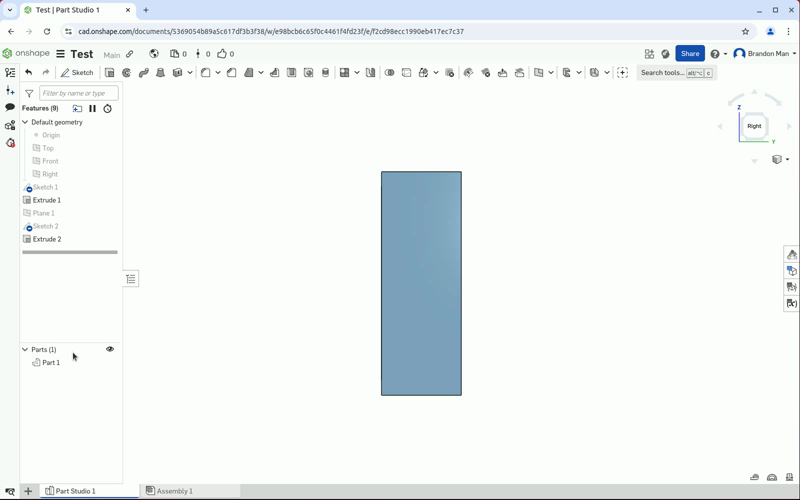
mouse_move(541, 75)
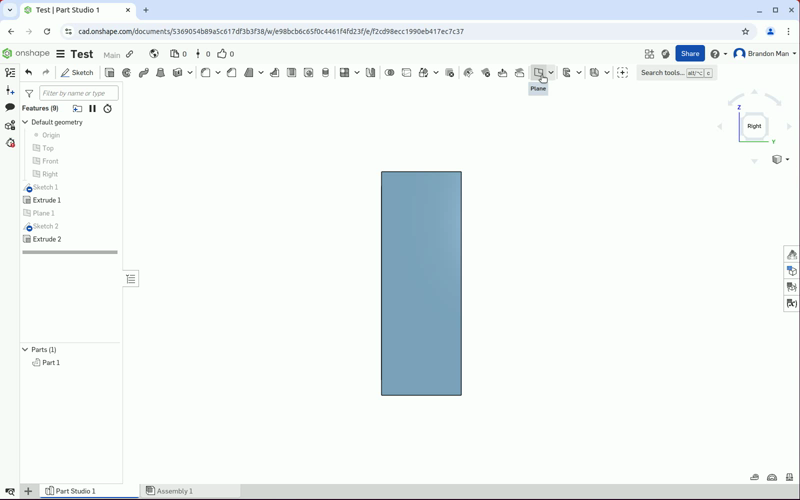
click(541, 75)
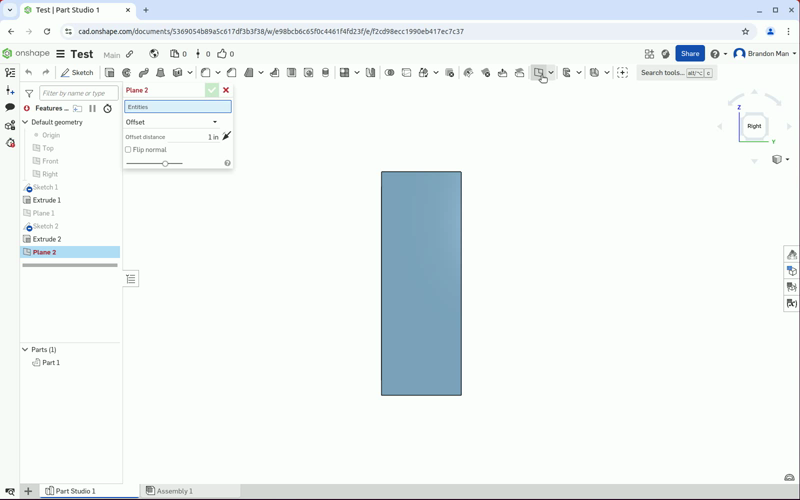
mouse_move(73, 176)
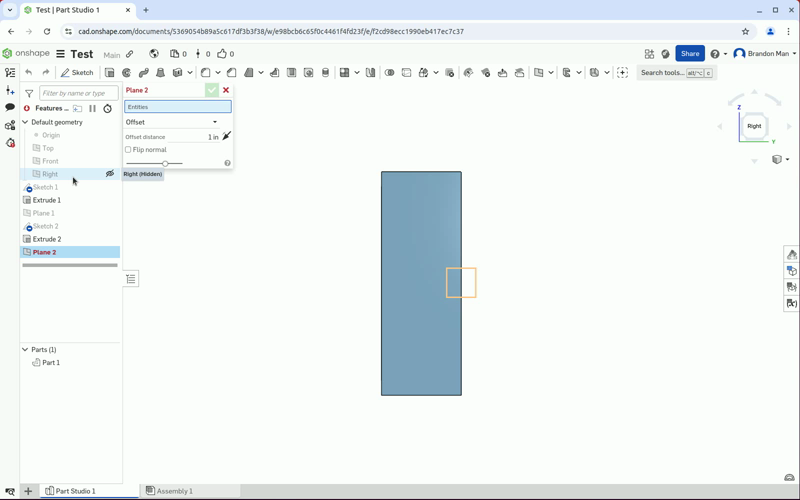
click(73, 176)
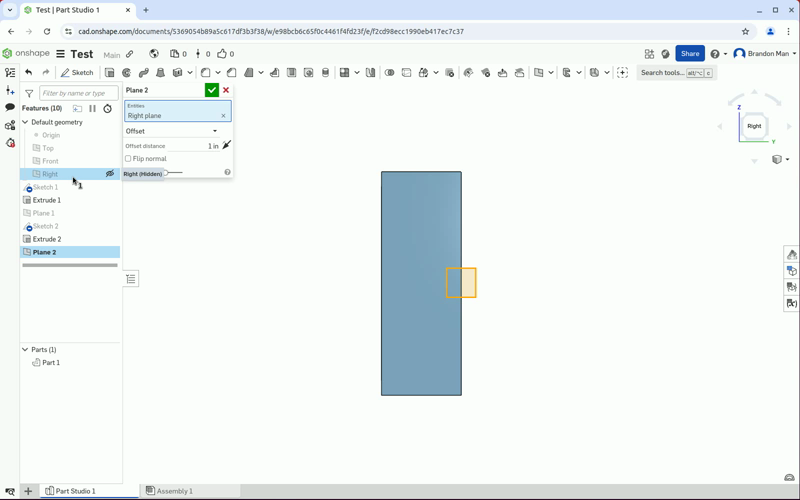
key(tab, 2)
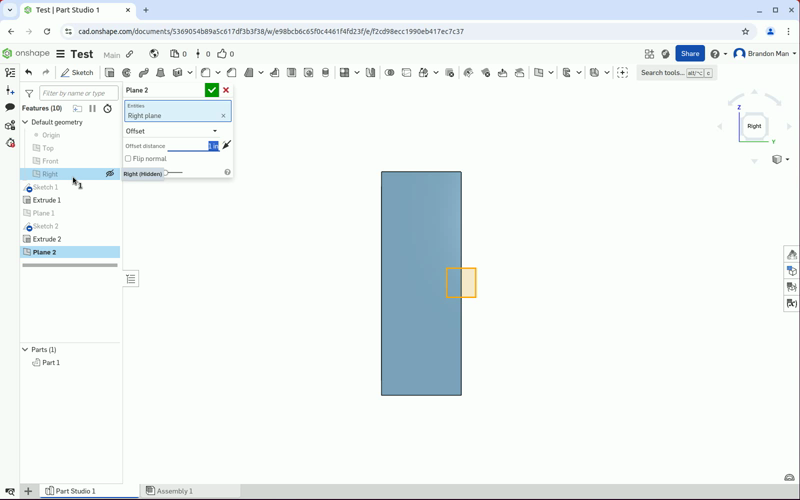
text(6.255)
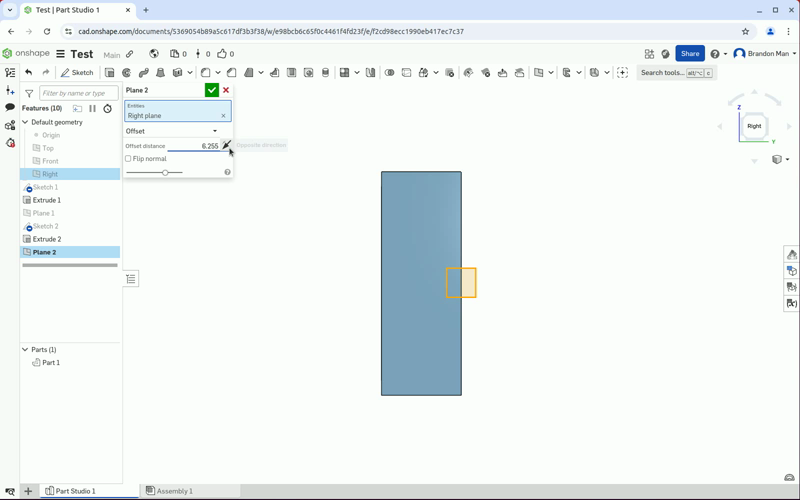
mouse_move(229, 147)
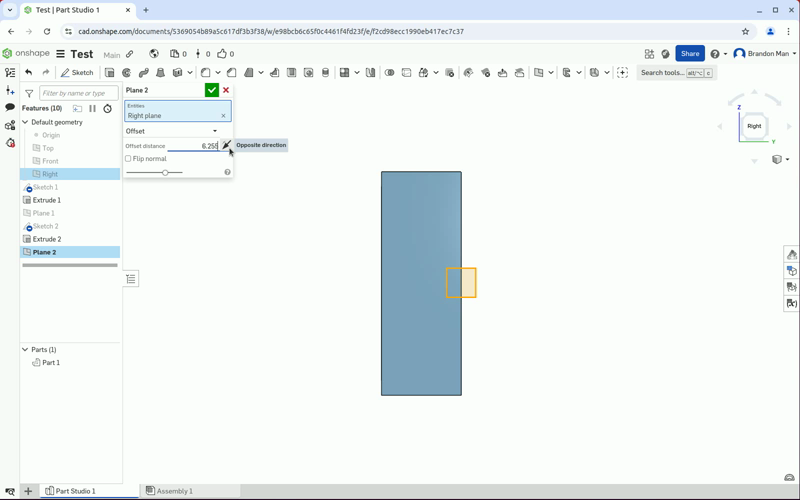
click(229, 147)
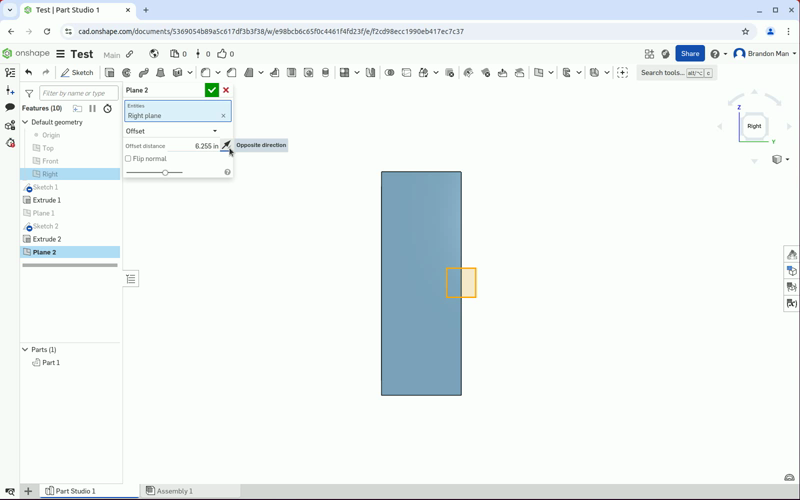
key(enter, 2)
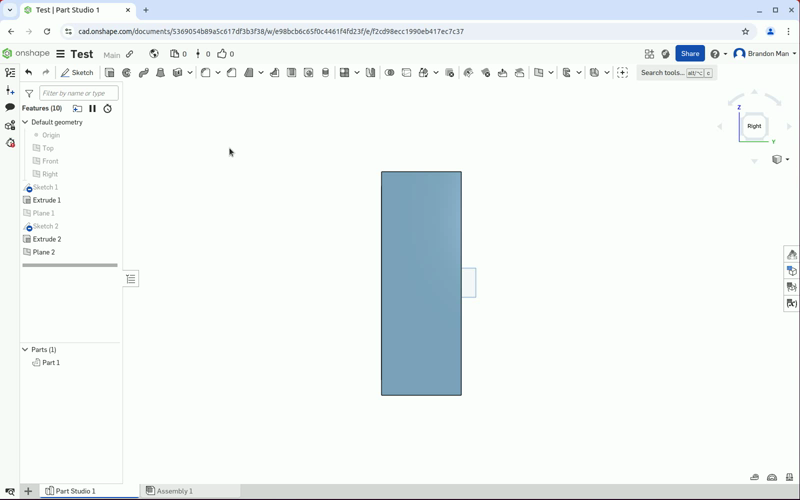
key(shift+s)
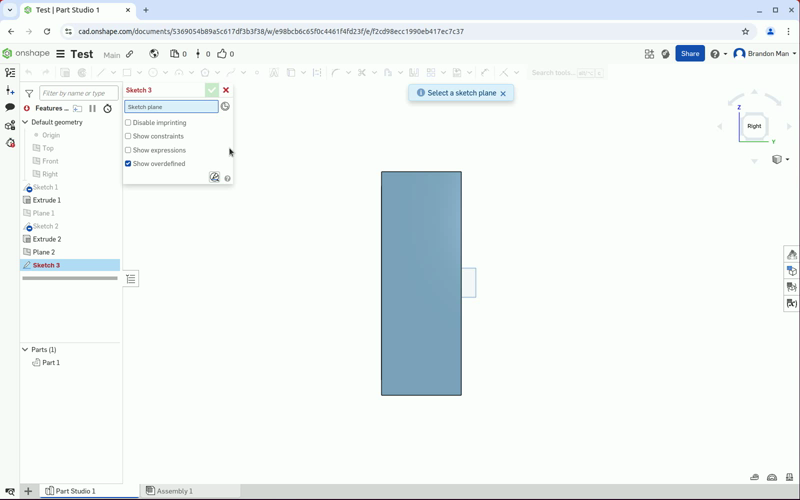
mouse_move(73, 254)
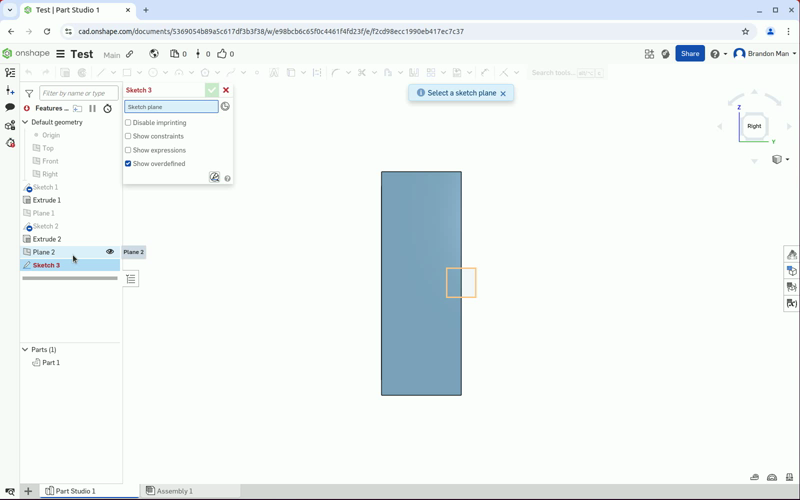
click(73, 254)
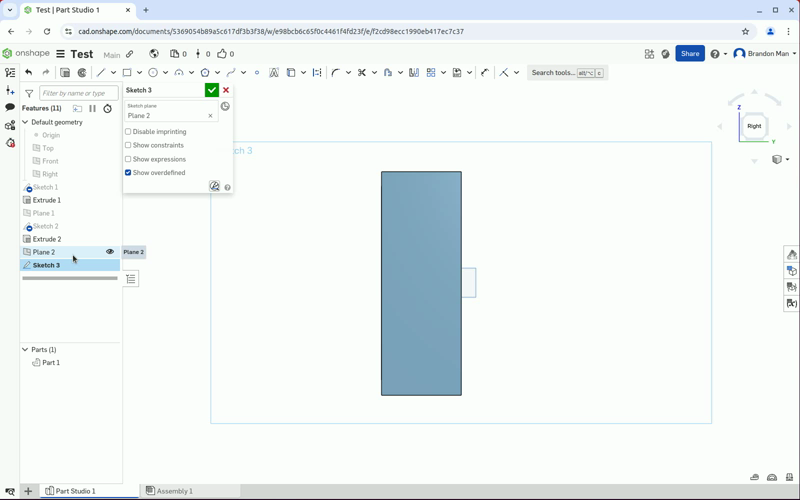
mouse_move(73, 352)
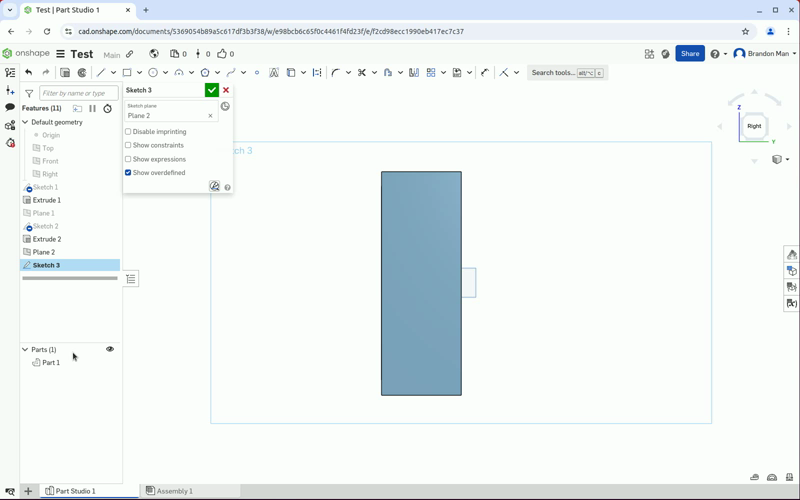
key(y)
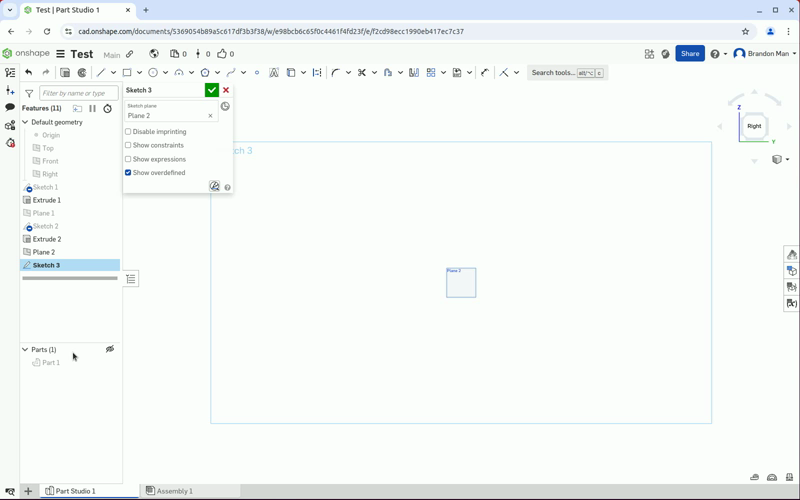
key(c)
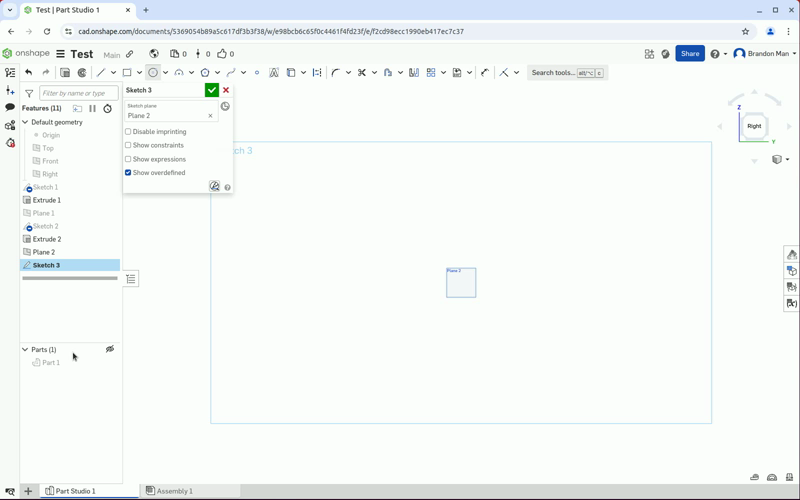
key_down(shift)
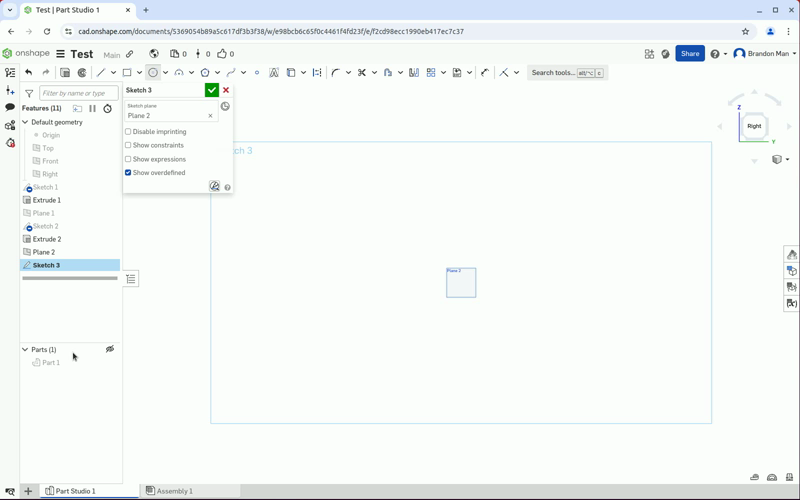
mouse_move(421, 282)
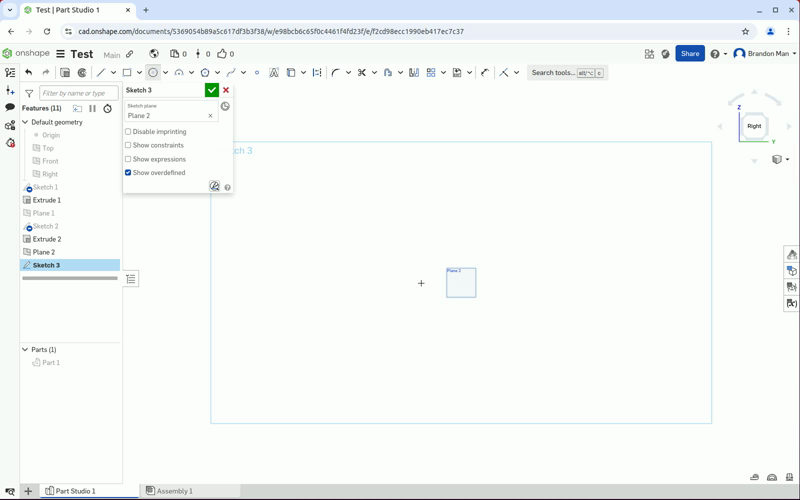
click(421, 282)
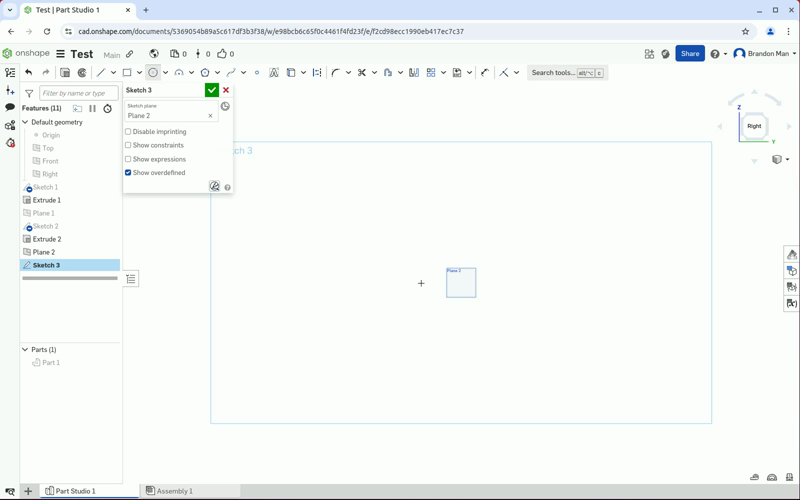
key_up(shift)
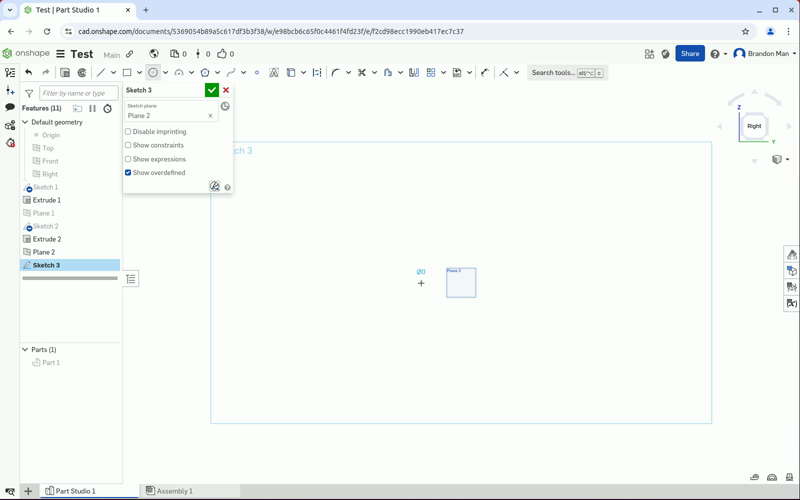
mouse_move(437, 282)
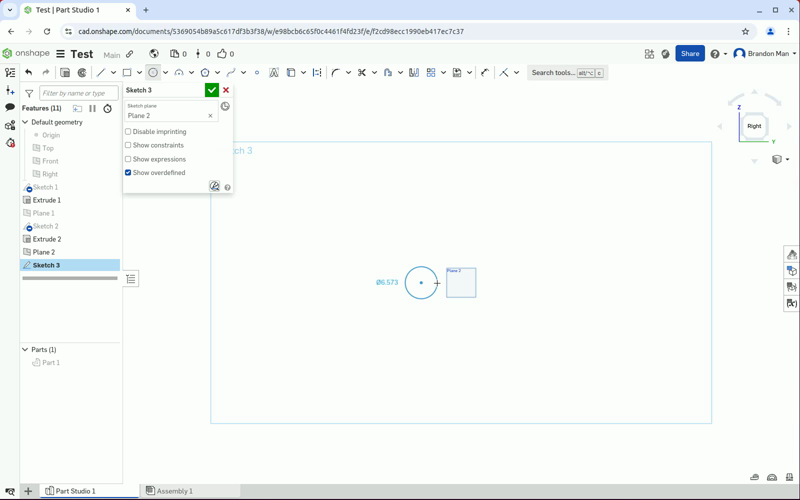
click(437, 282)
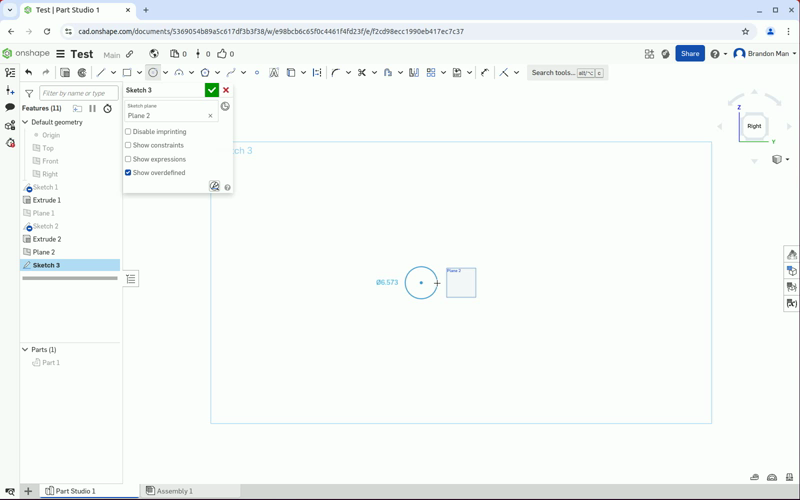
key(esc)
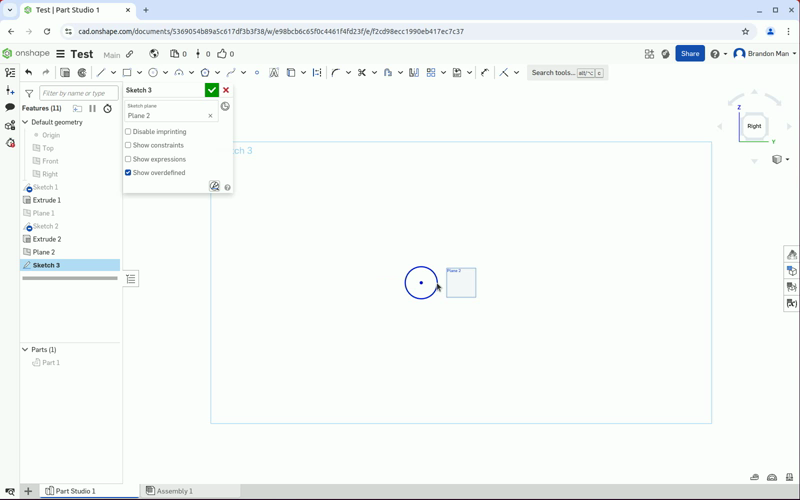
mouse_move(420, 284)
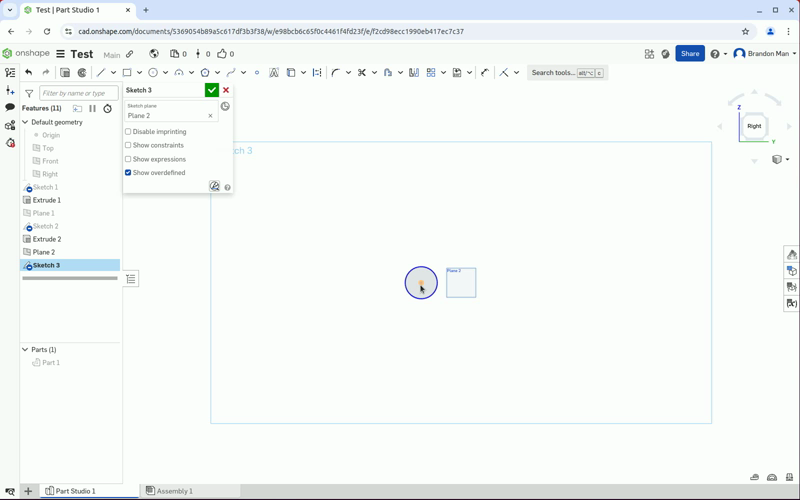
scroll(6)
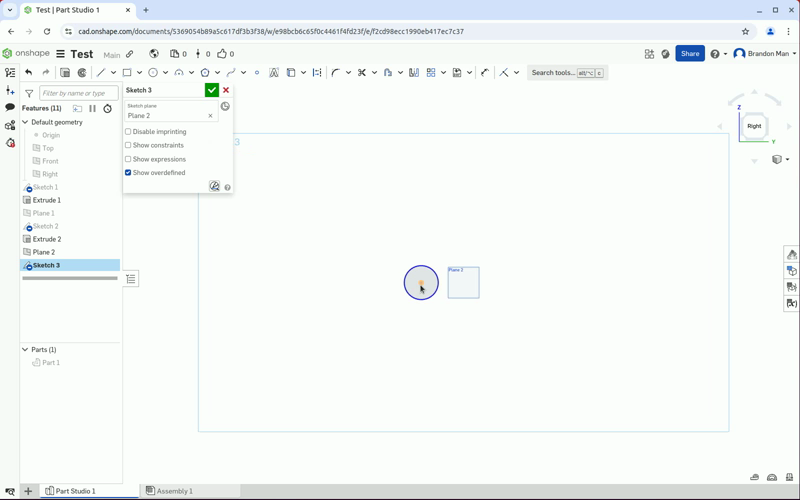
scroll(6)
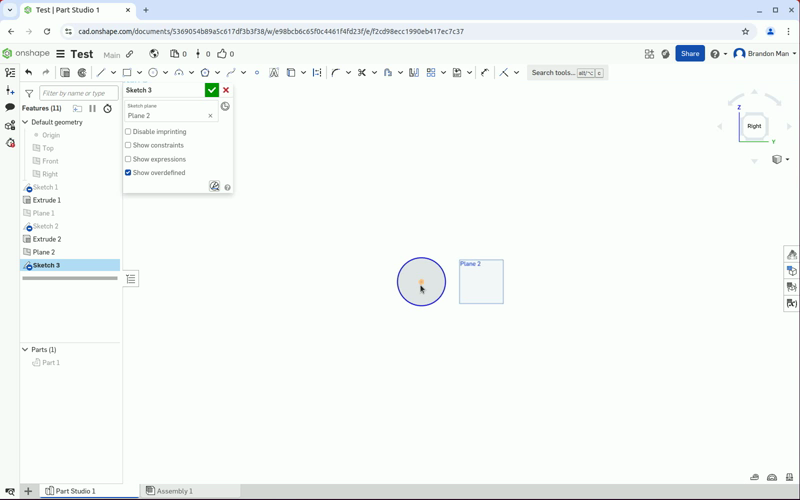
scroll(6)
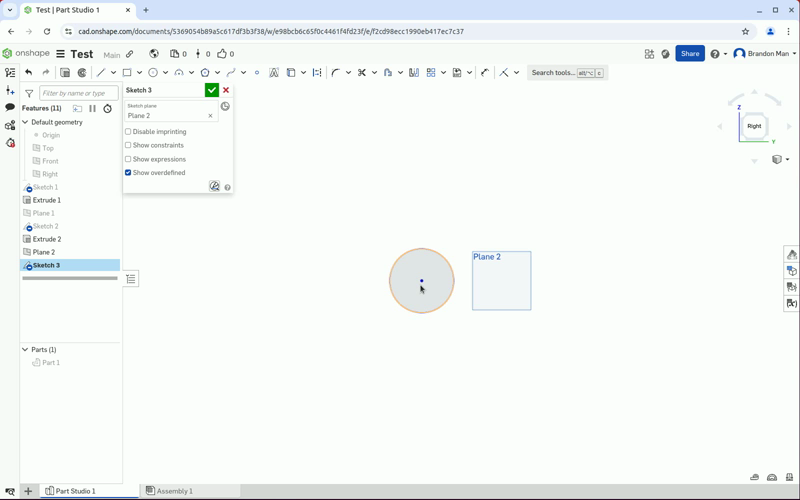
scroll(6)
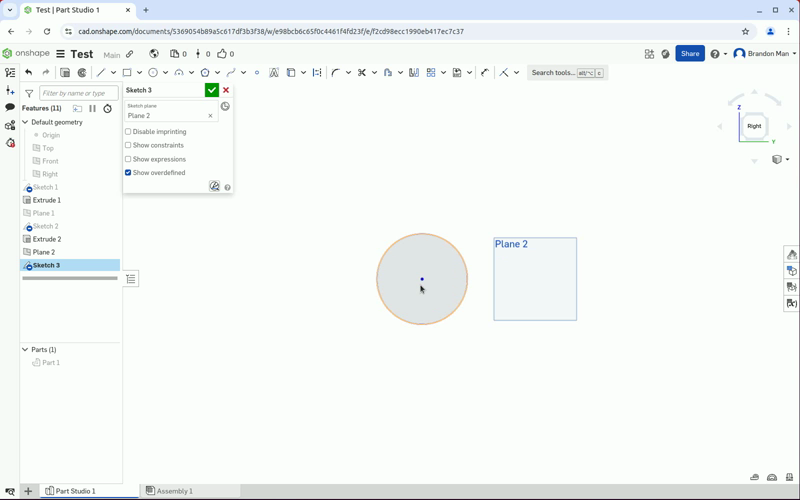
scroll(6)
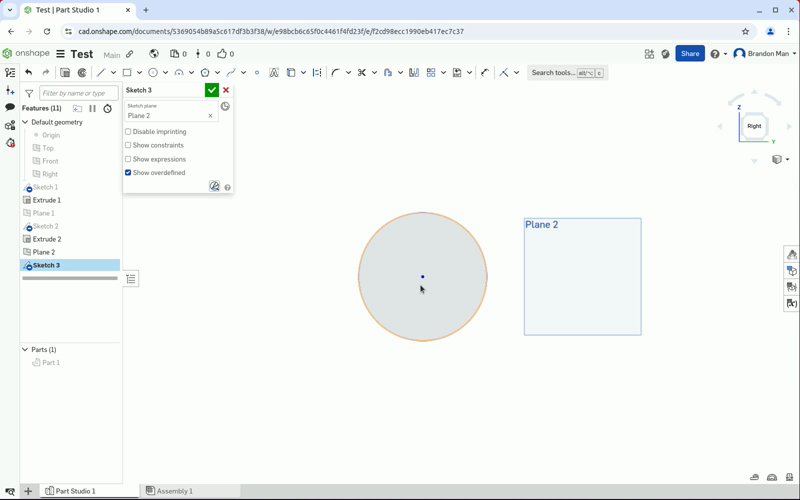
scroll(6)
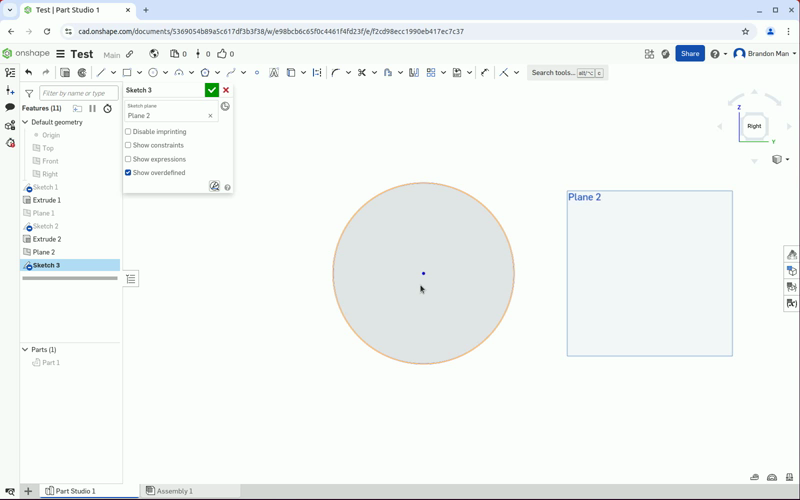
scroll(6)
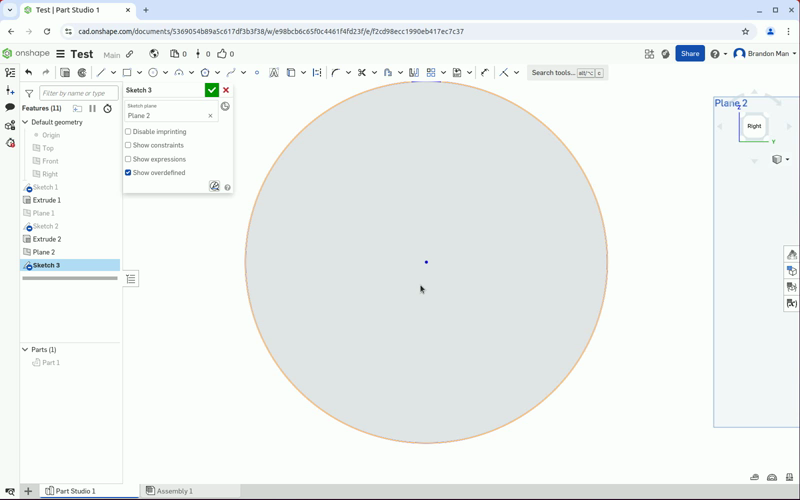
click(420, 284)
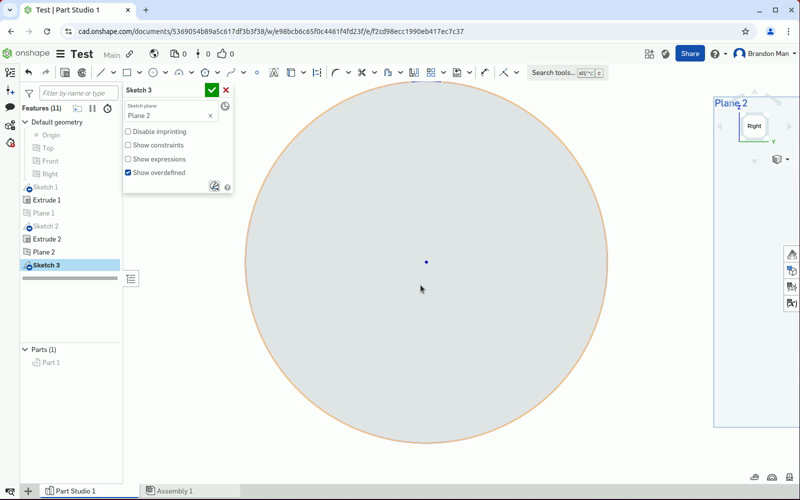
scroll(-6)
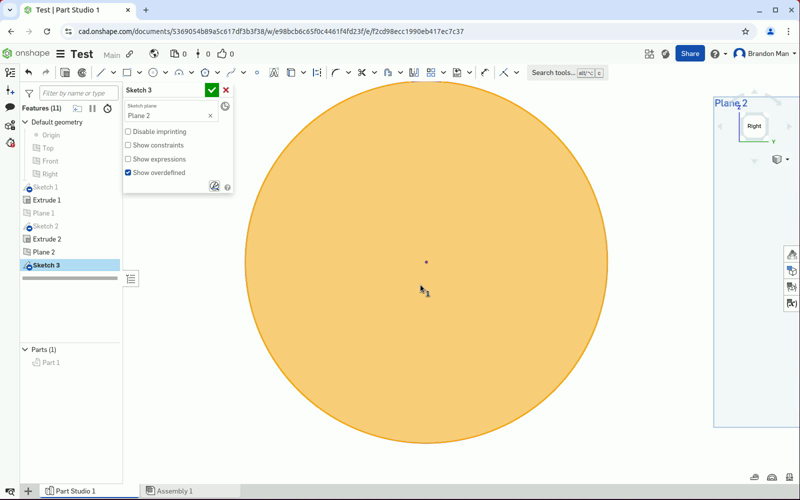
scroll(-6)
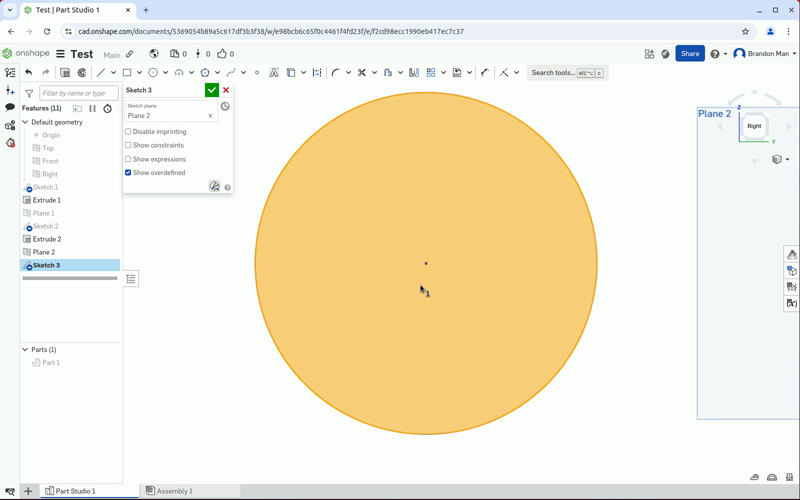
scroll(-6)
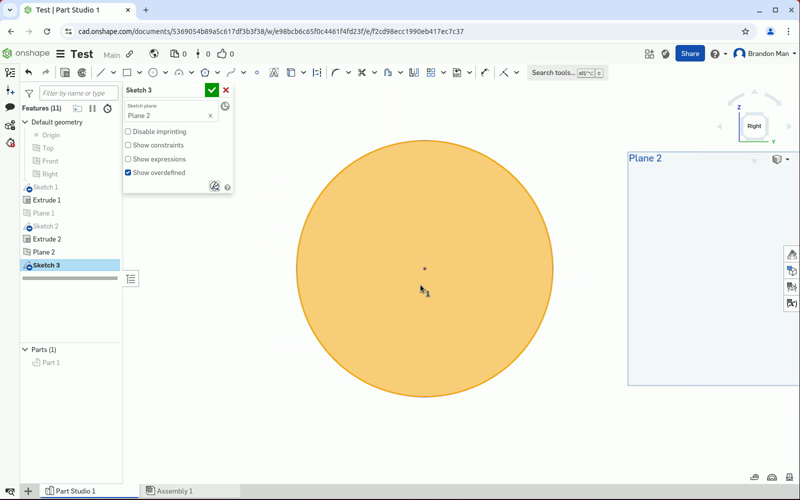
scroll(-6)
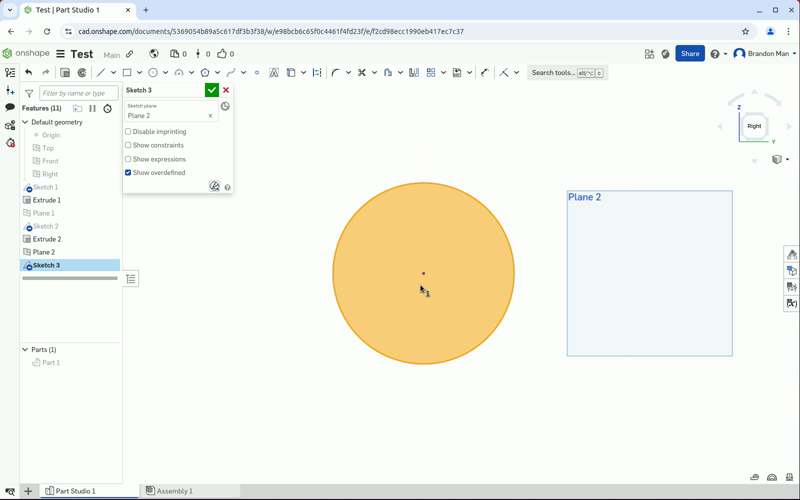
scroll(-6)
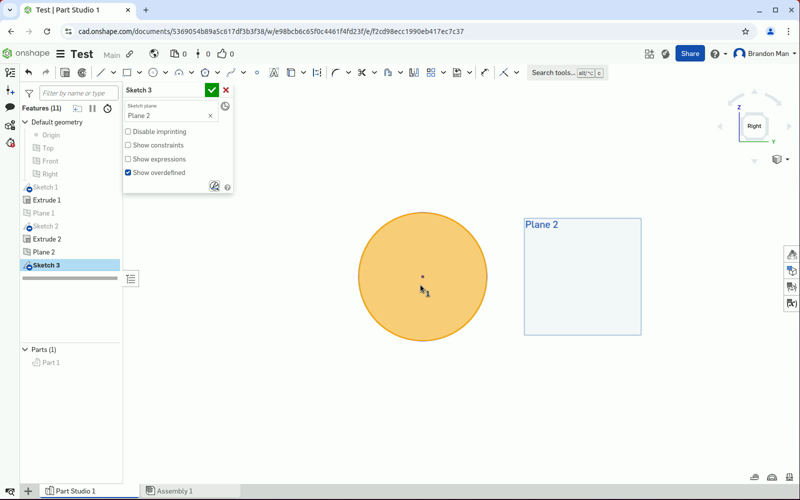
scroll(-6)
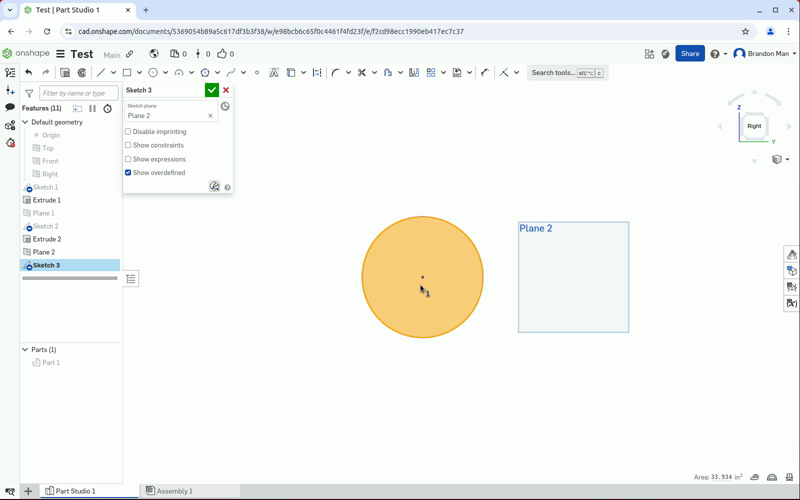
scroll(-6)
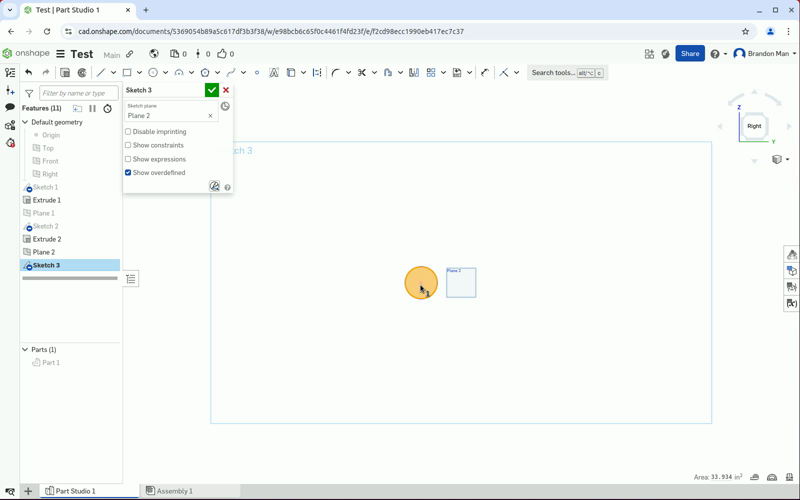
mouse_move(73, 352)
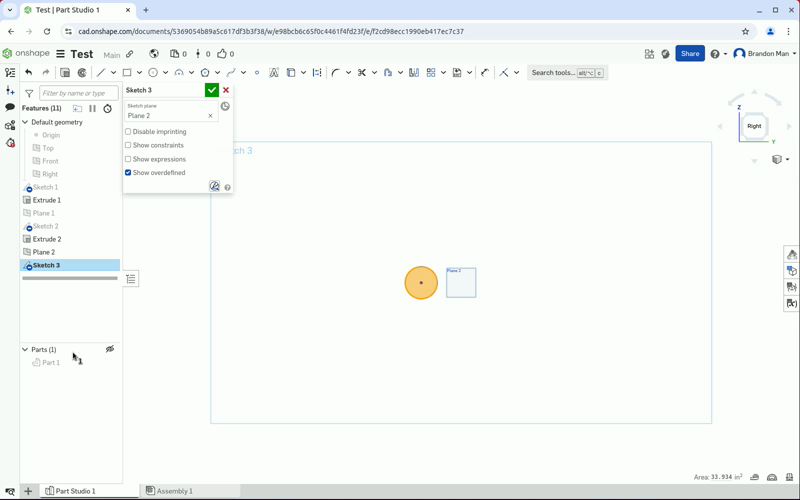
key(shift+y)
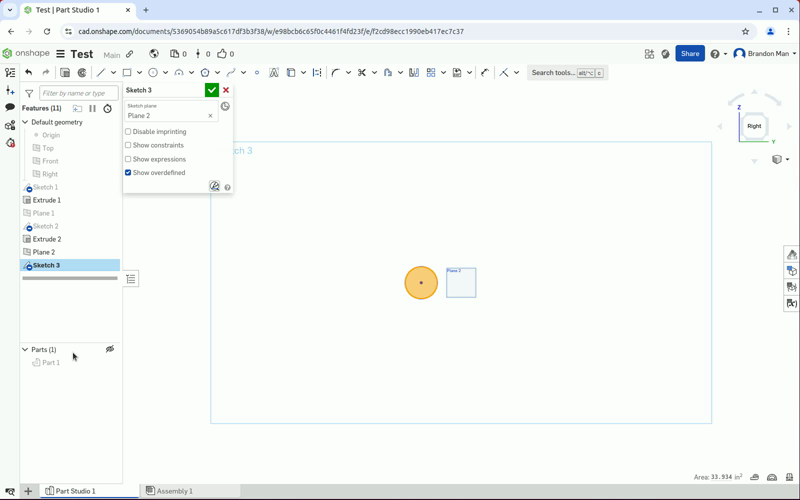
key(shift+e)
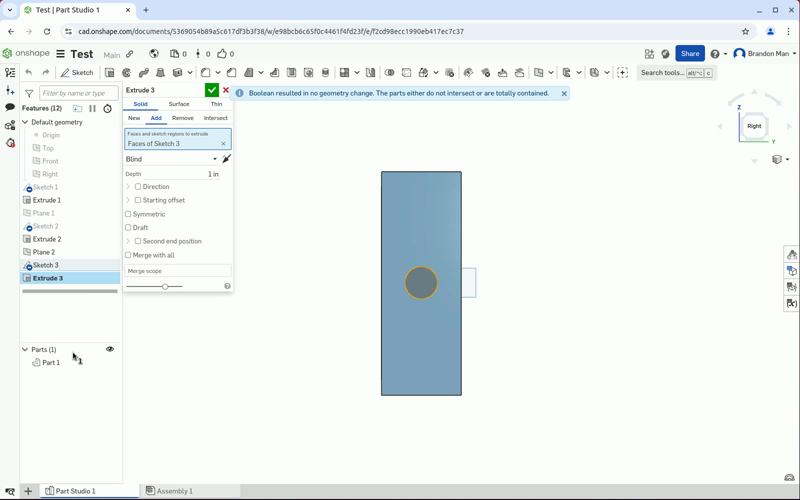
mouse_move(143, 106)
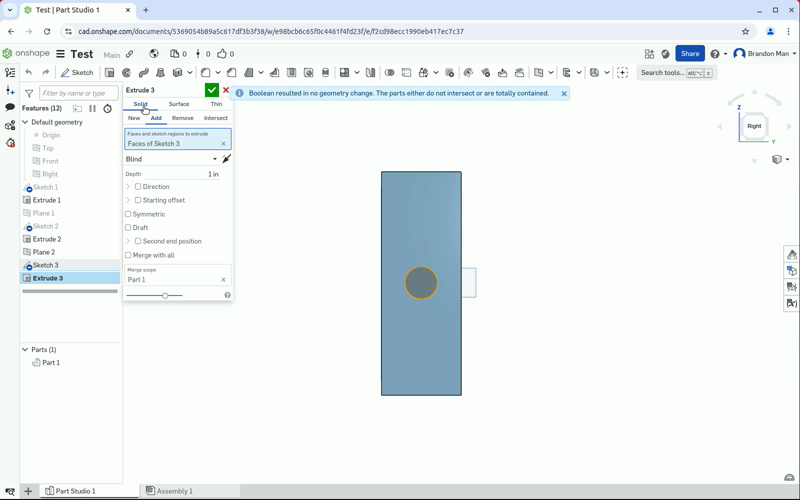
click(143, 106)
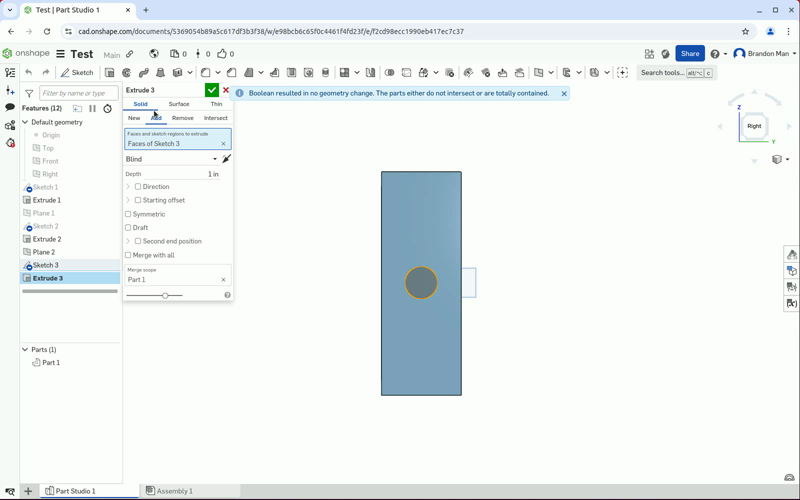
mouse_move(186, 120)
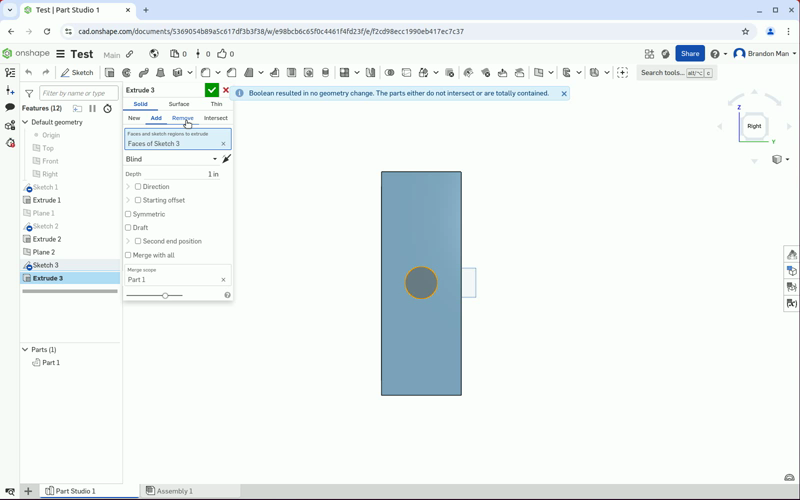
click(186, 120)
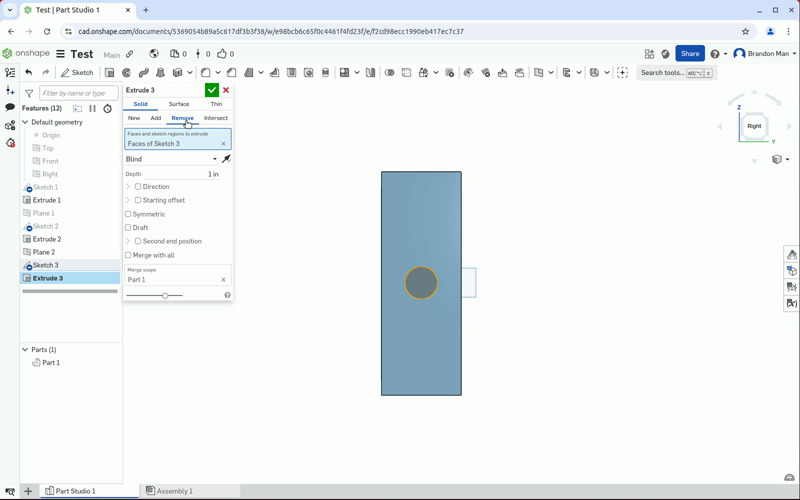
key(tab, 4)
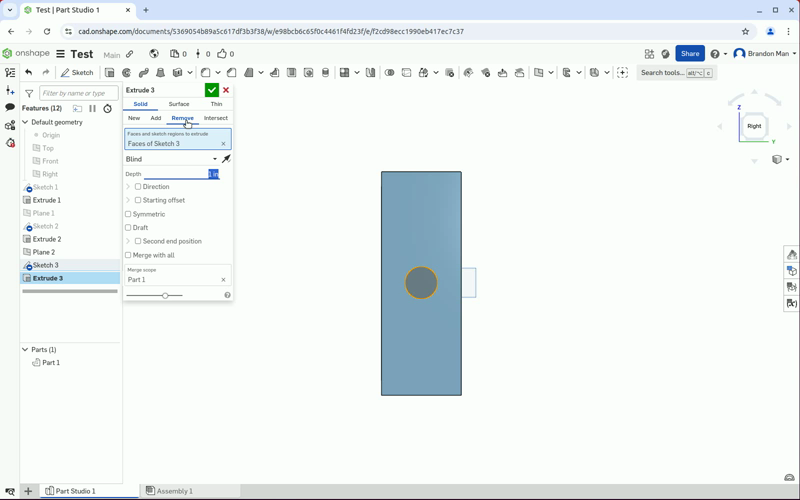
text(3.129)
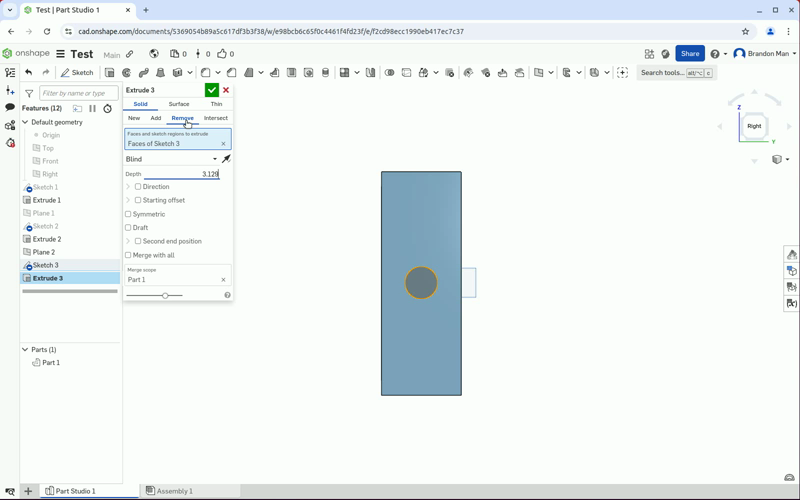
key(tab, 6)
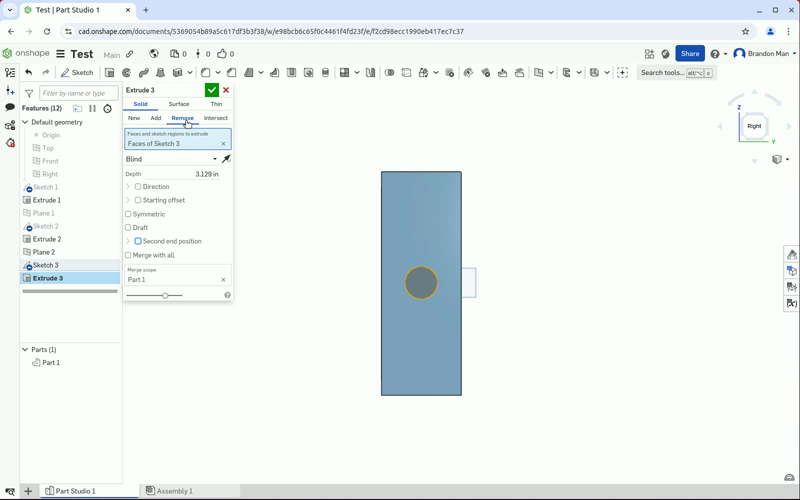
key(space)
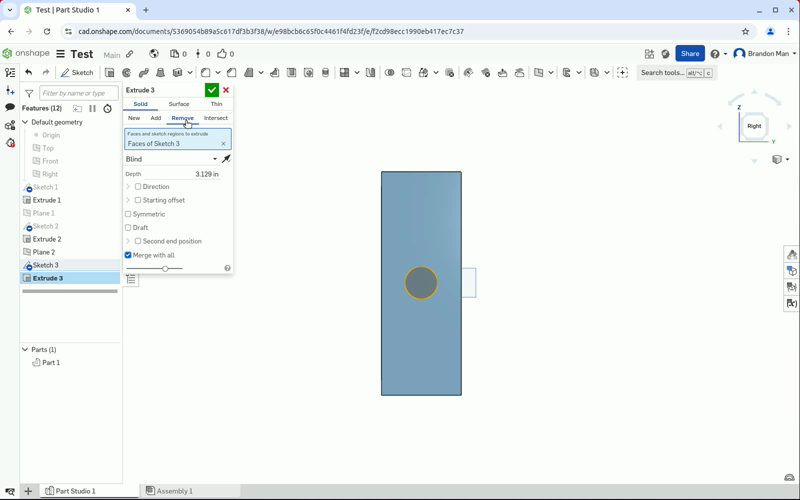
key(enter)
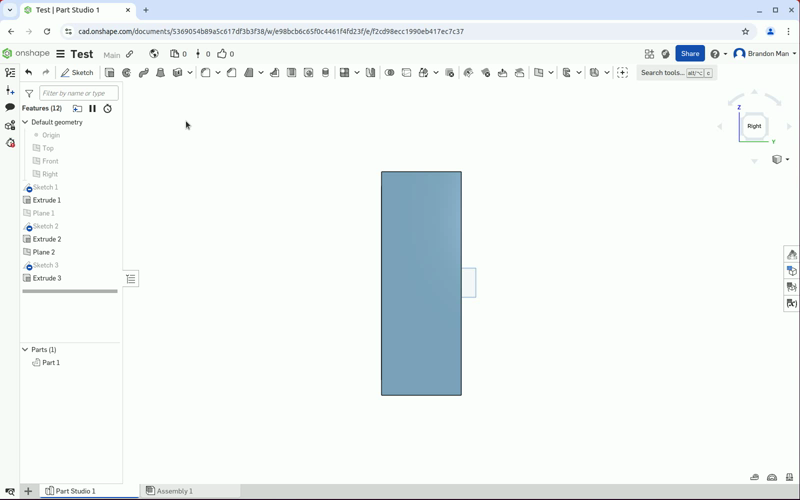
key(shift+h)
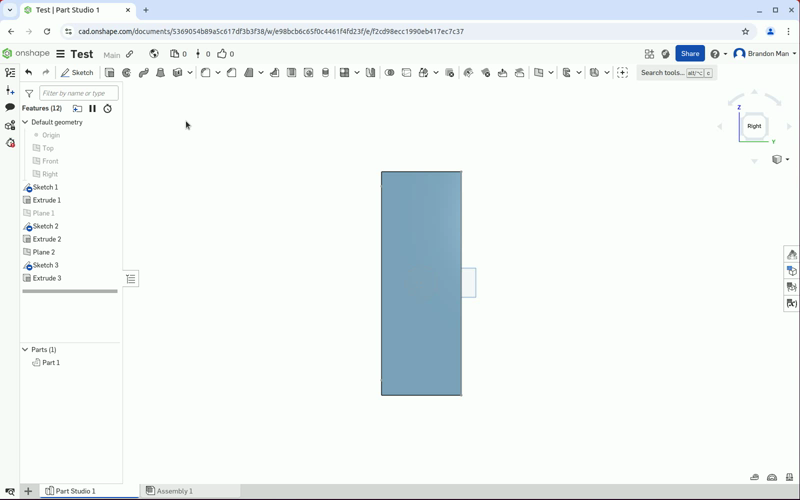
key(shift+h)
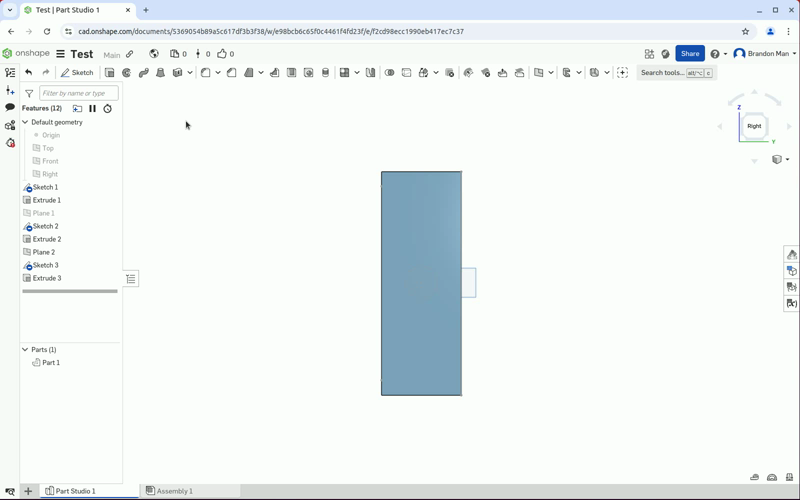
key(shift+7)
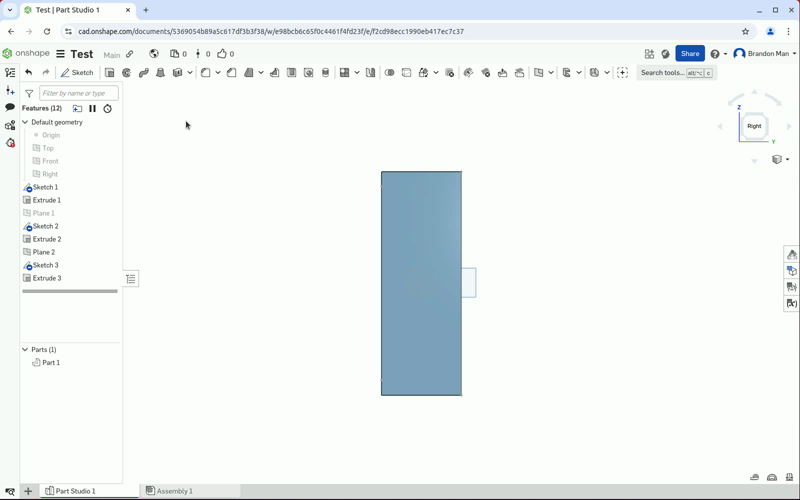
key(right, 2)
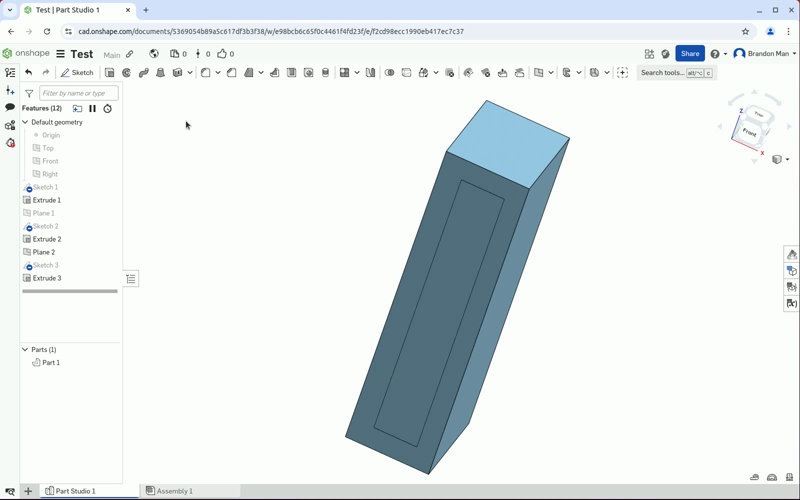
key(down, 2)
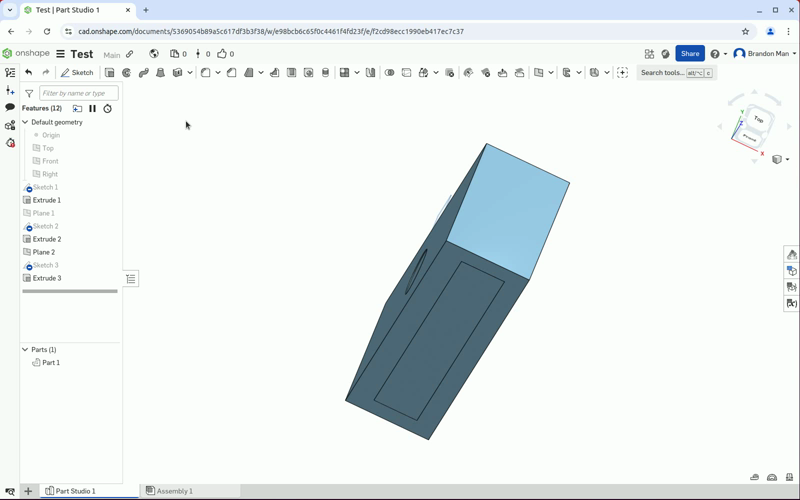
key(up, 2)
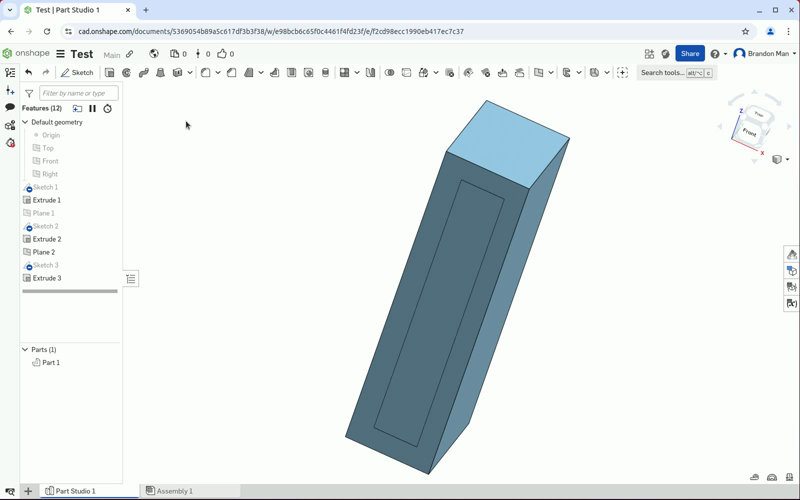
key(left, 2)
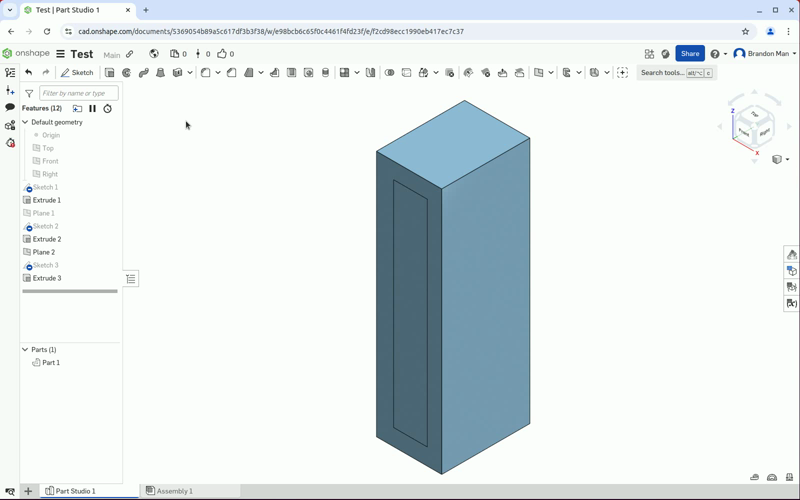
mouse_move(73, 189)
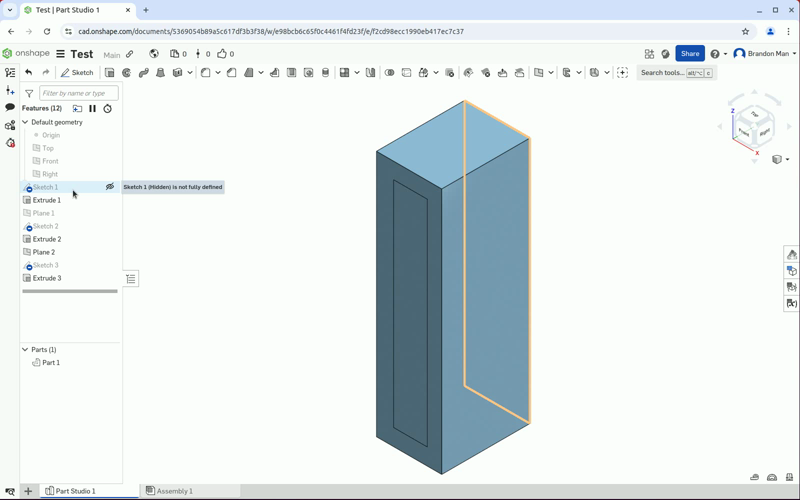
click(73, 189)